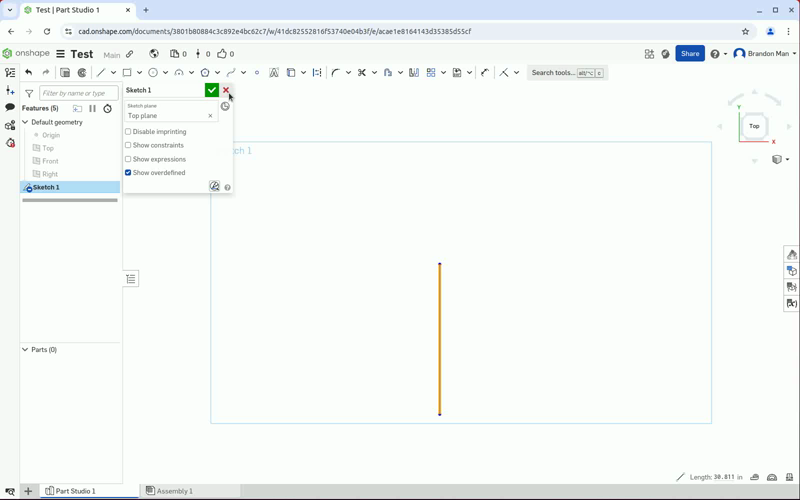
key(shift+h)
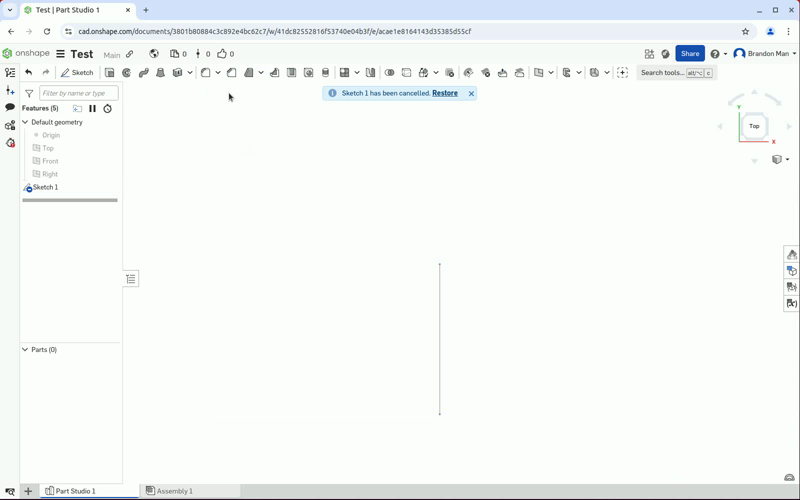
key(shift+s)
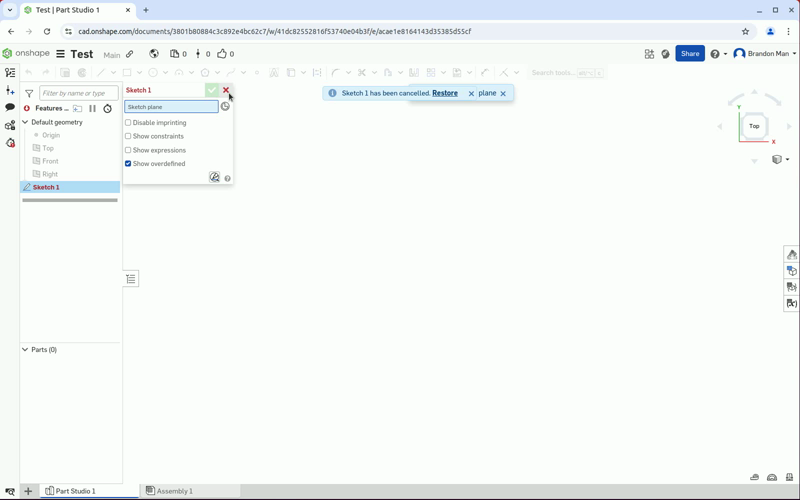
mouse_move(73, 150)
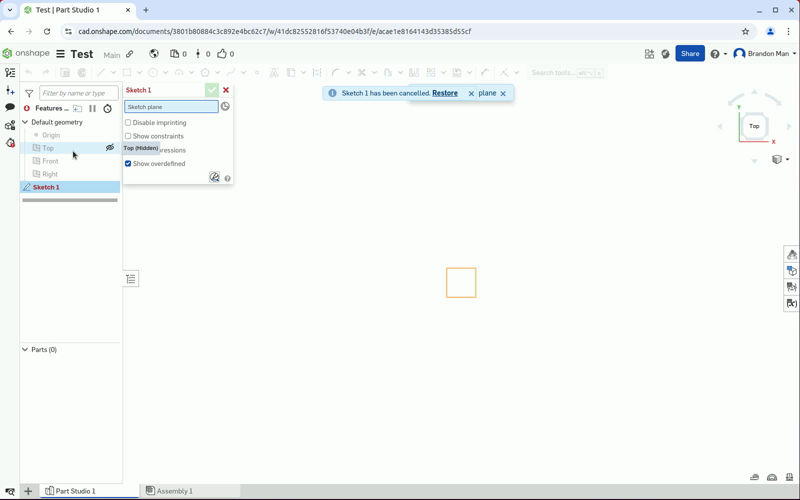
click(73, 150)
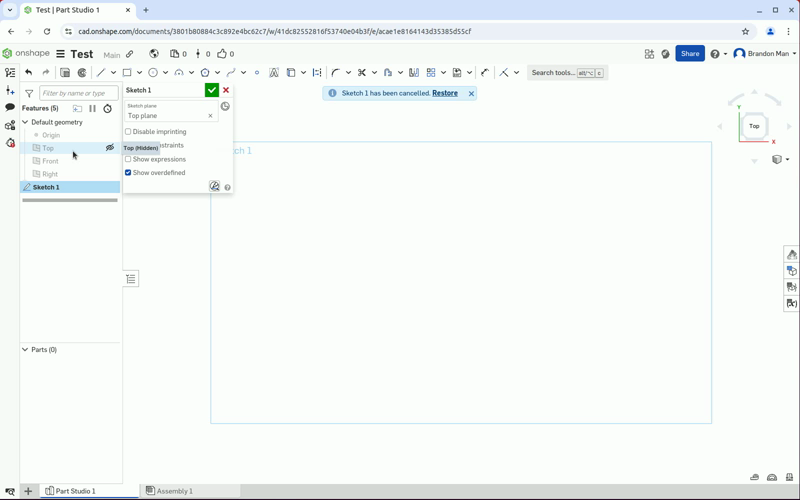
mouse_move(73, 352)
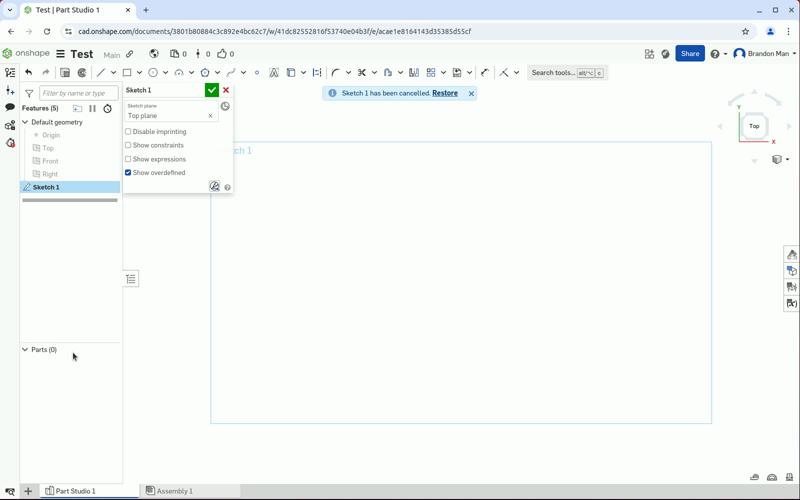
key(y)
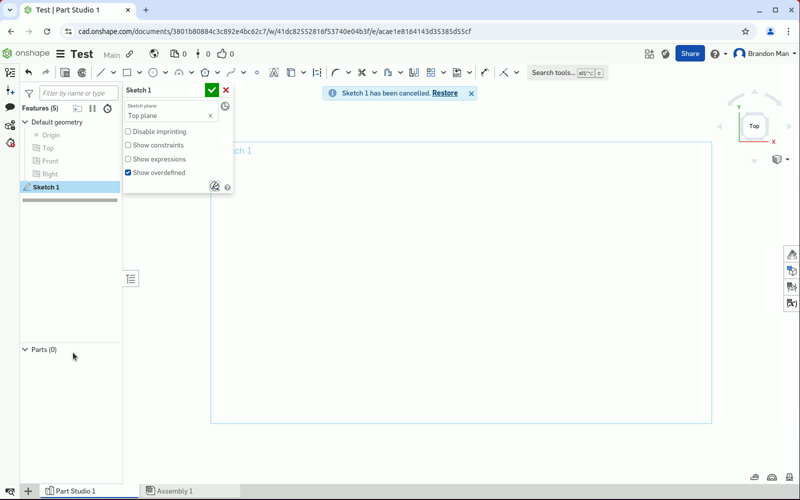
key(l)
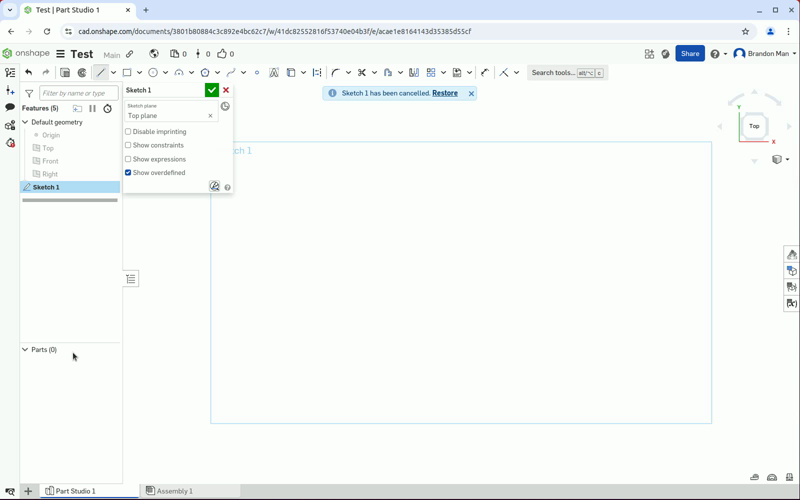
key_down(shift)
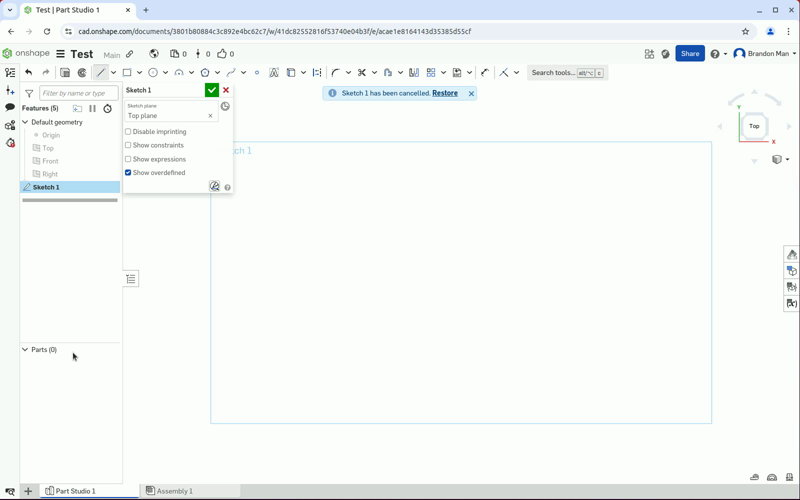
mouse_move(349, 282)
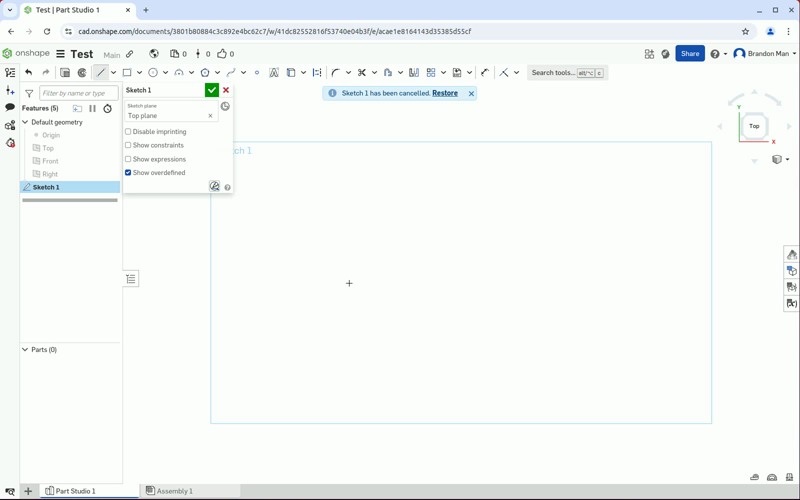
click(349, 282)
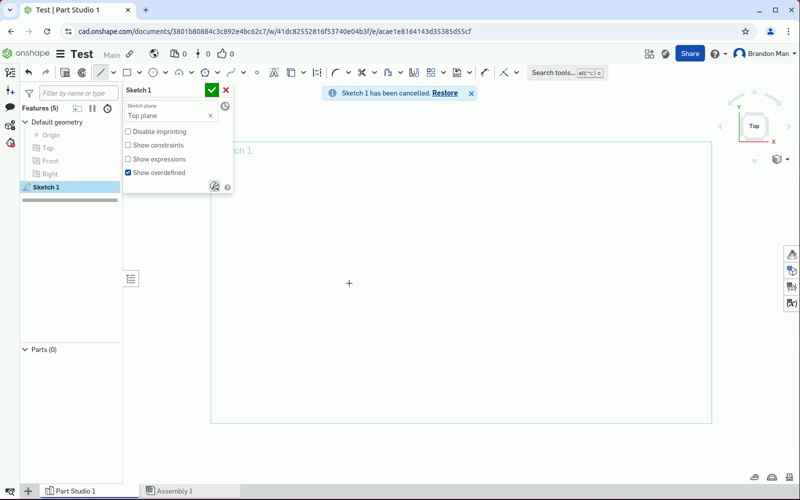
key_up(shift)
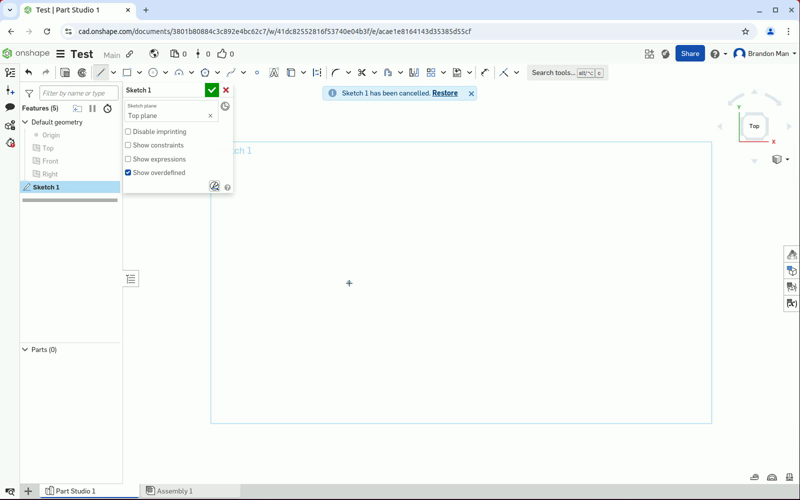
key_down(shift)
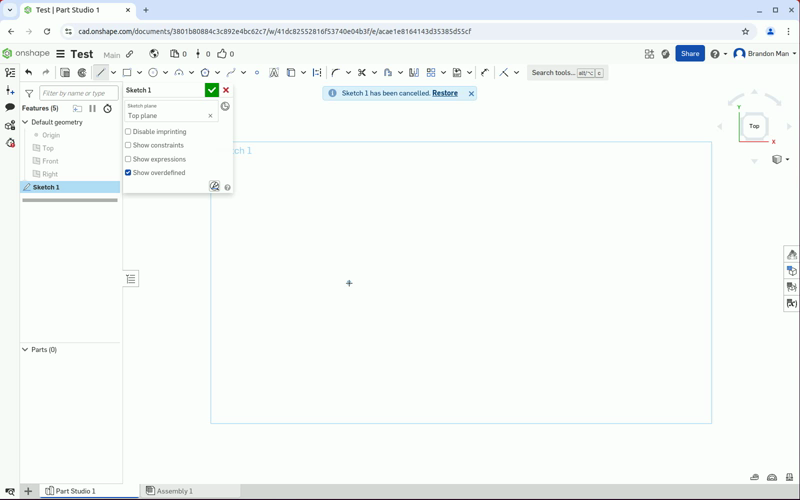
mouse_move(405, 378)
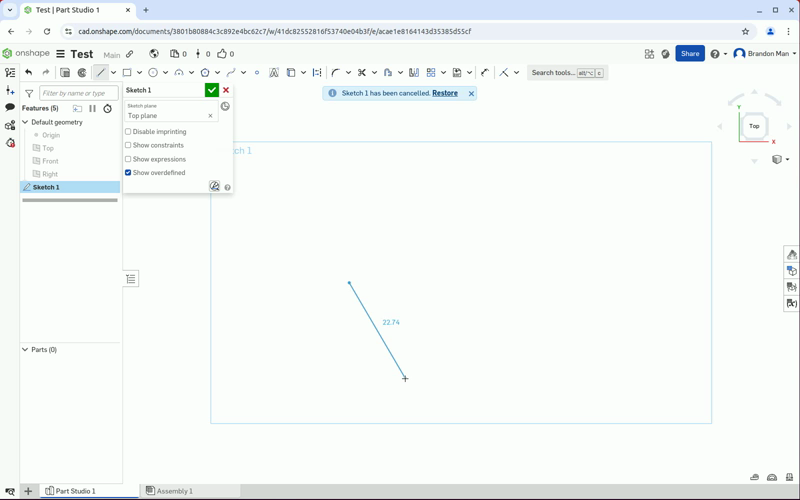
click(405, 378)
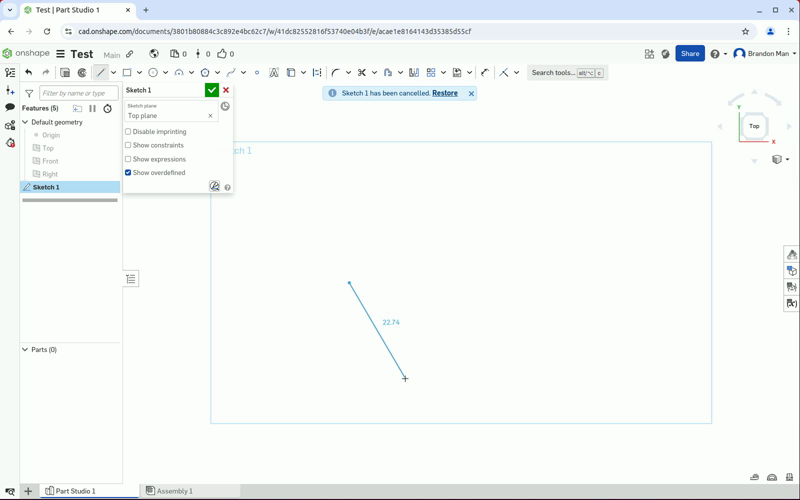
key_up(shift)
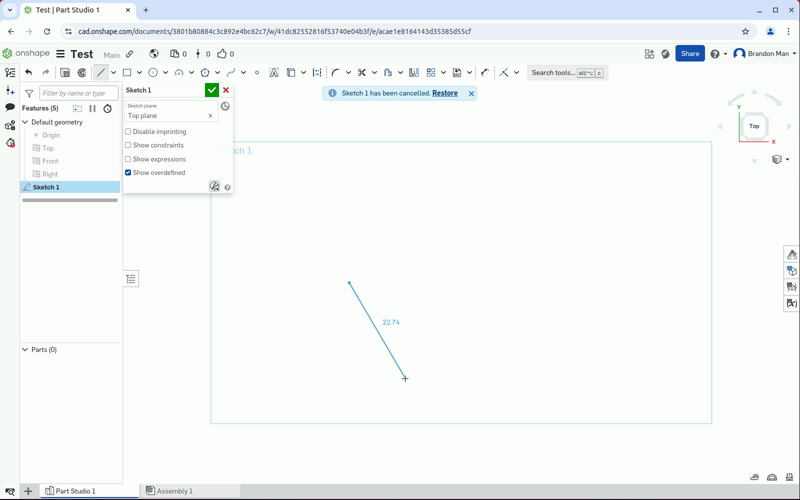
key_down(shift)
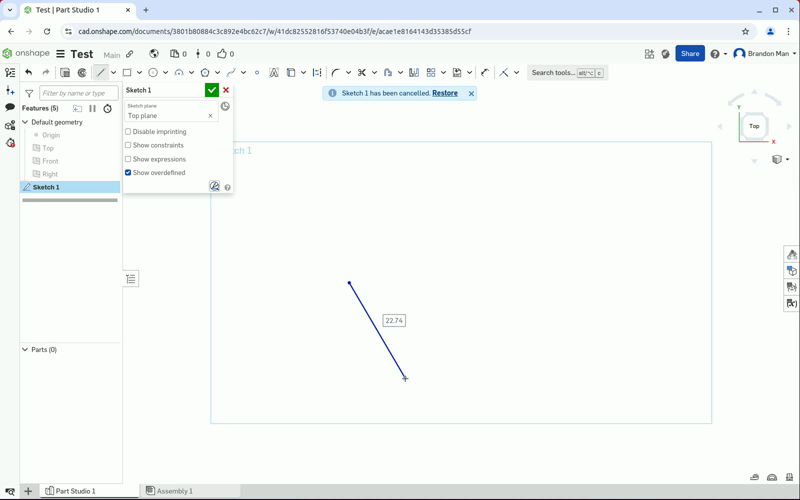
mouse_move(514, 378)
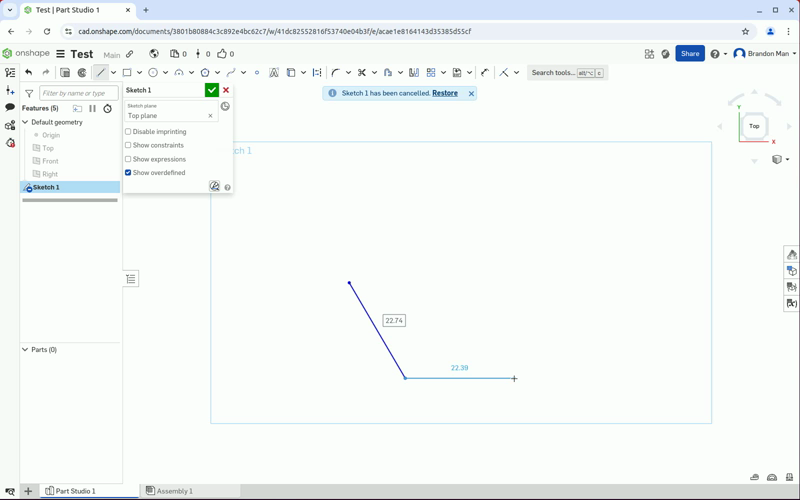
click(514, 378)
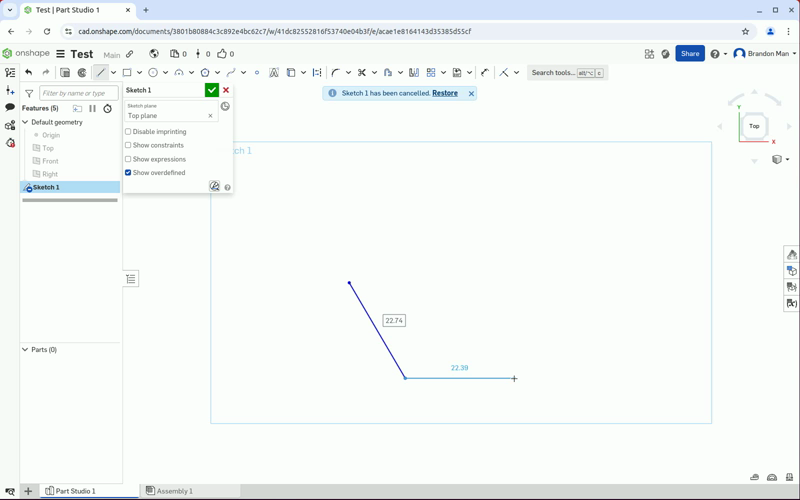
key_up(shift)
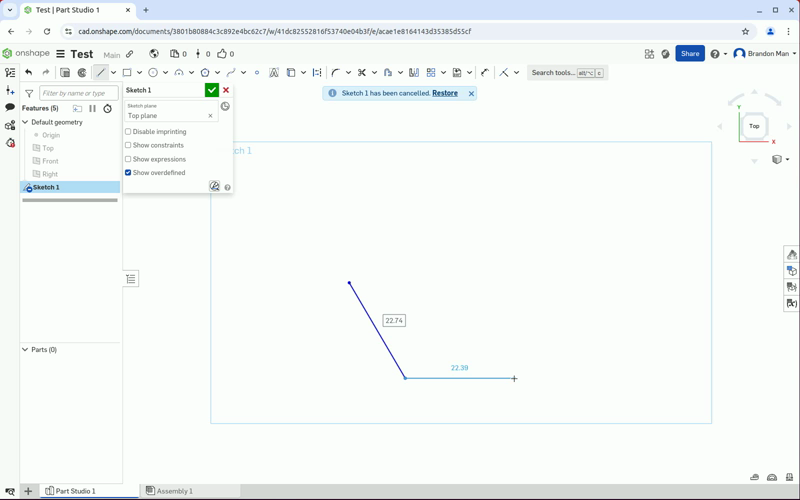
key_down(shift)
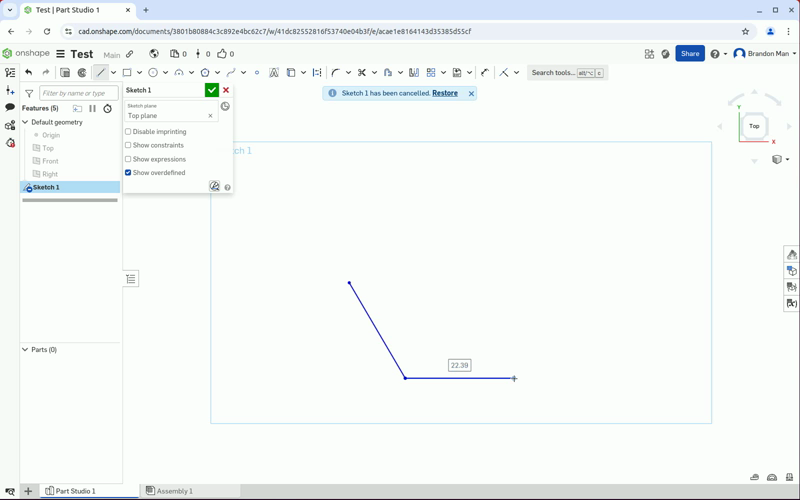
mouse_move(569, 282)
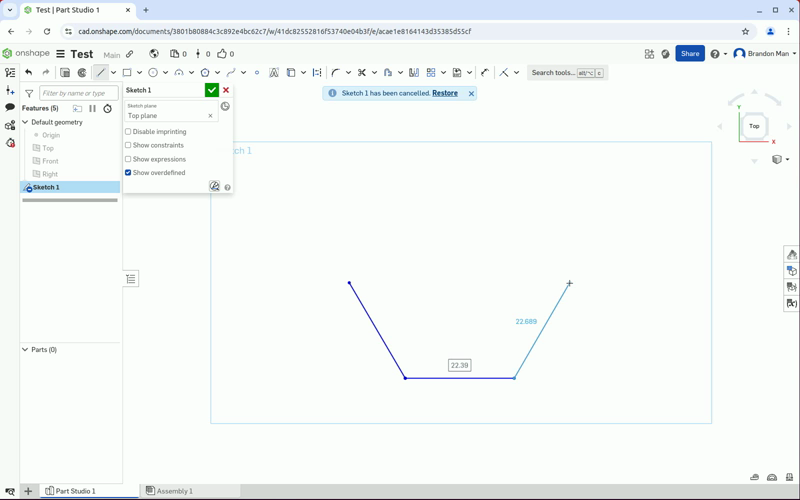
click(569, 282)
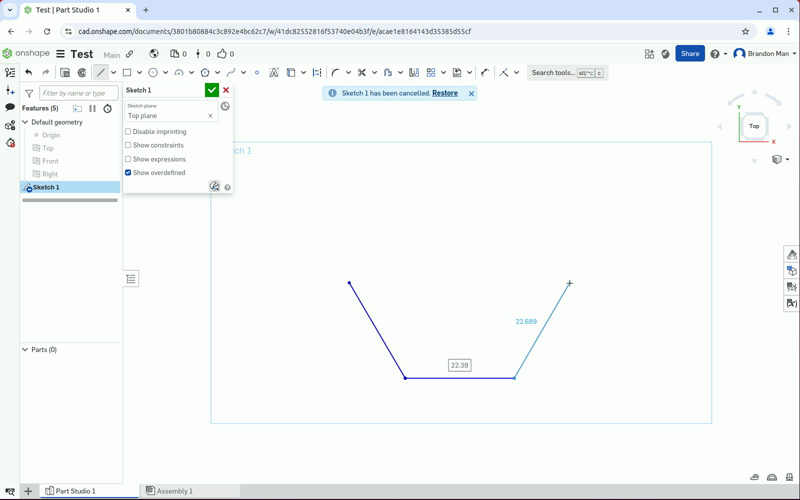
key_up(shift)
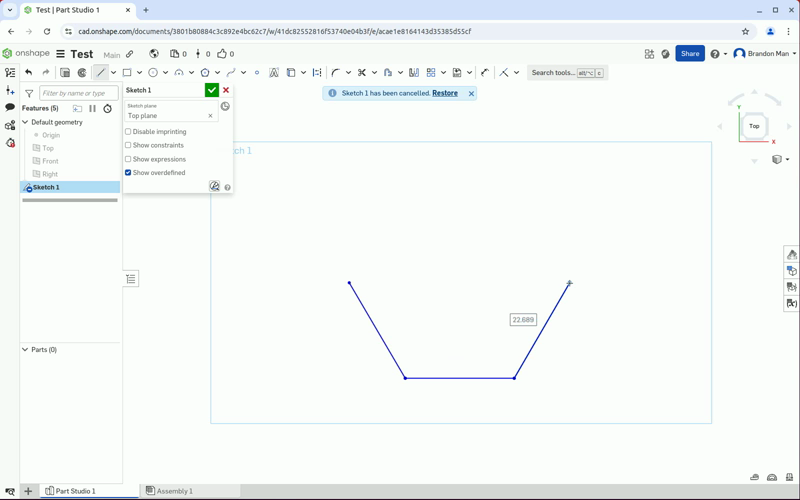
key_down(shift)
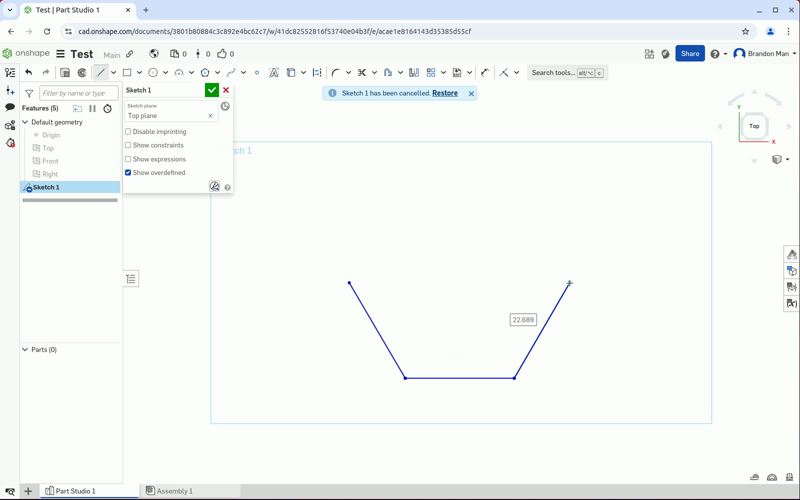
mouse_move(514, 187)
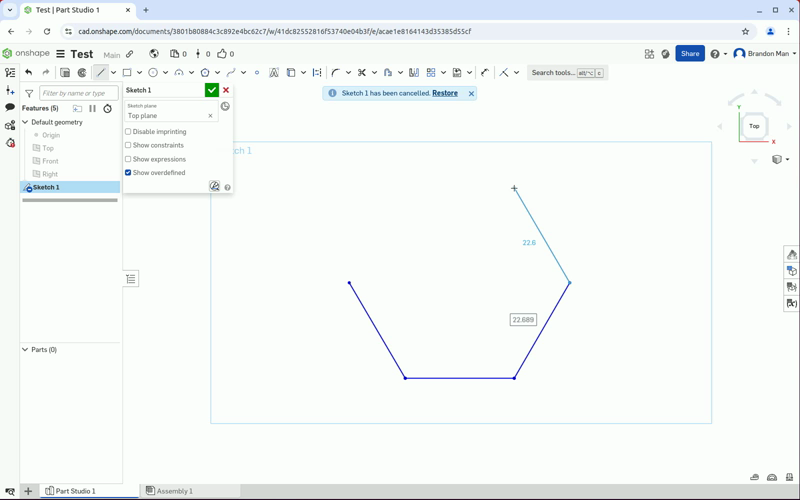
click(514, 187)
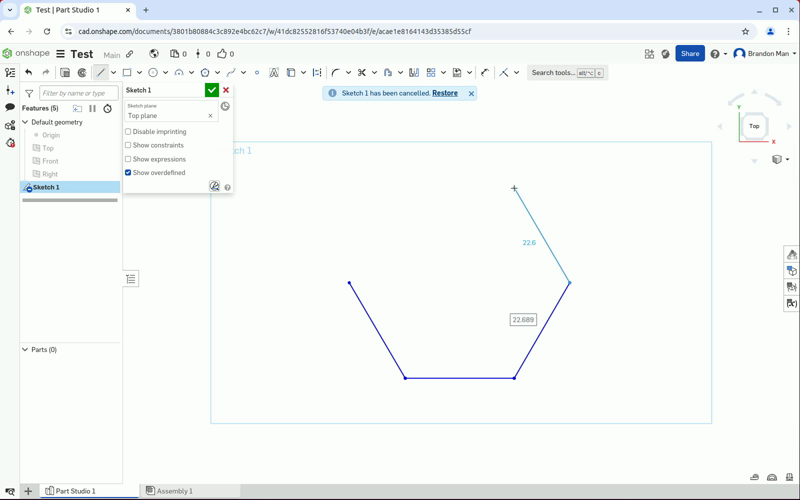
key_up(shift)
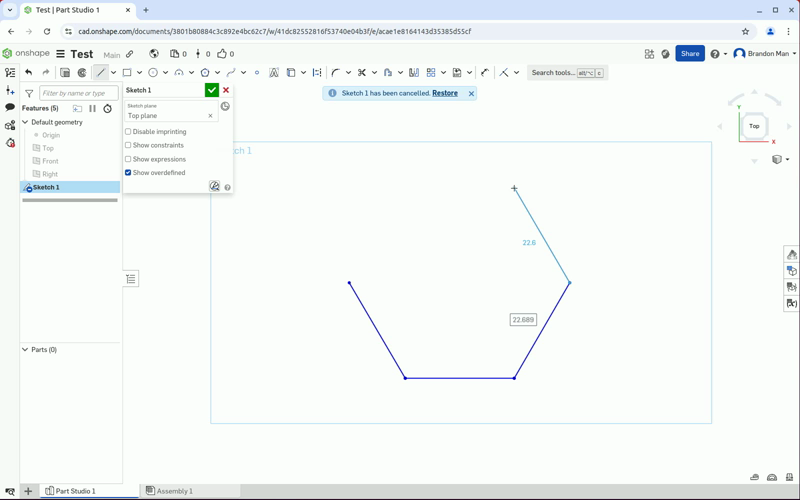
key_down(shift)
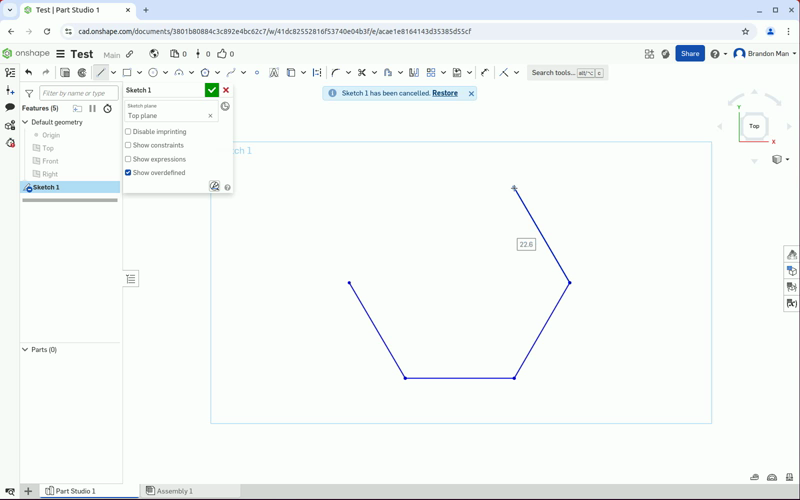
mouse_move(405, 187)
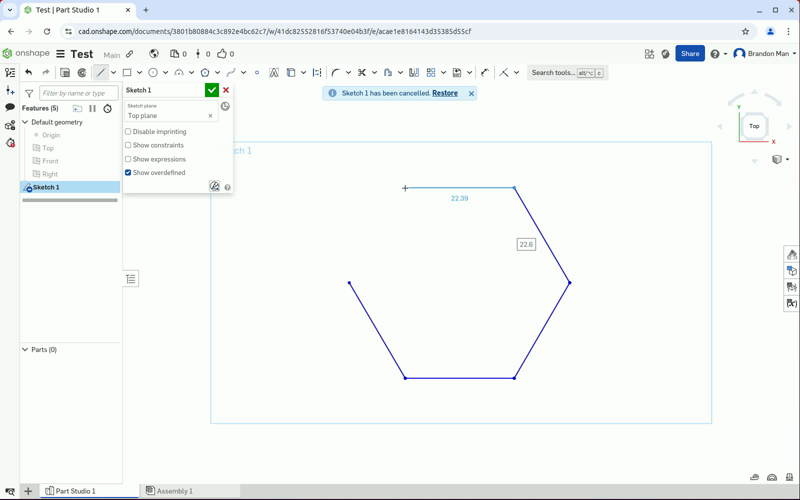
click(405, 187)
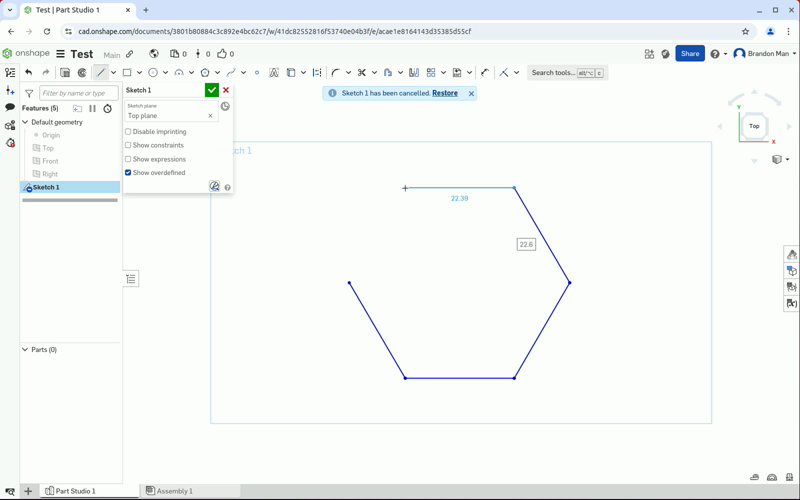
key_up(shift)
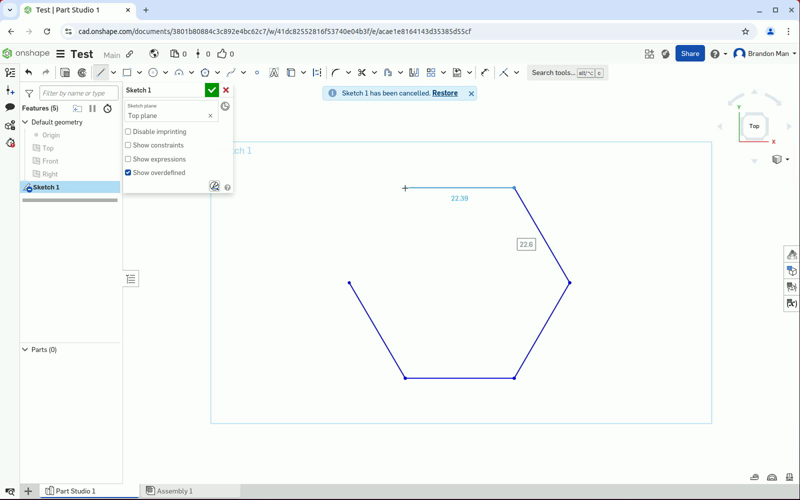
key_down(shift)
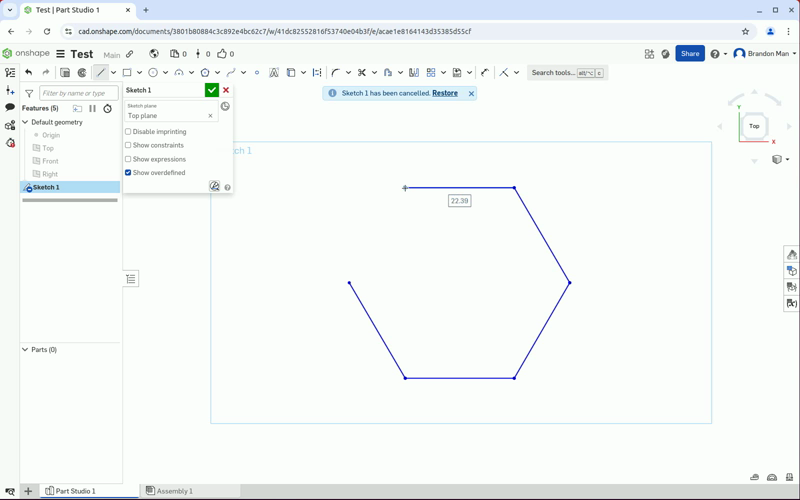
mouse_move(349, 282)
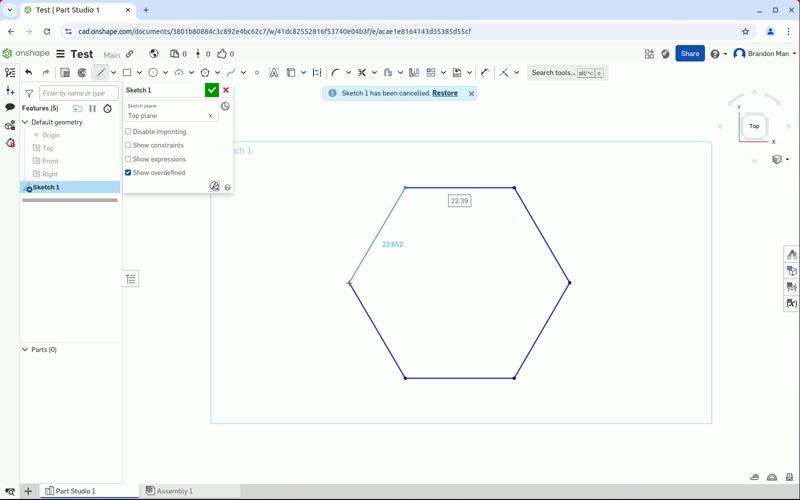
key_up(shift)
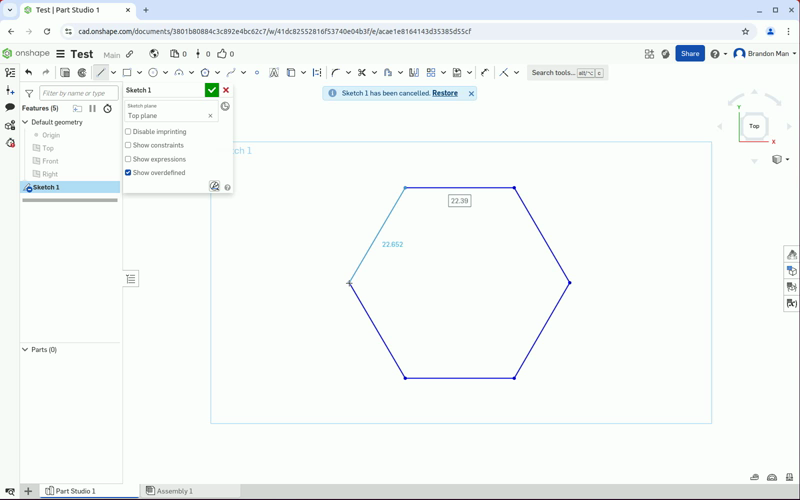
click(349, 282)
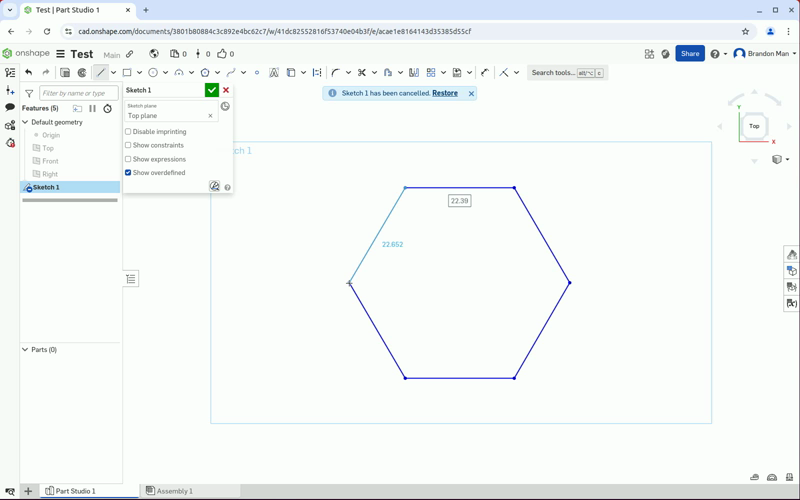
key(esc)
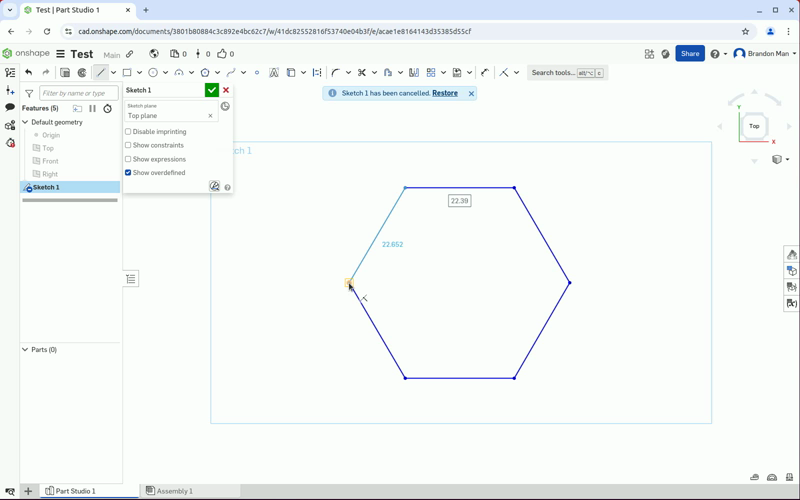
mouse_move(531, 288)
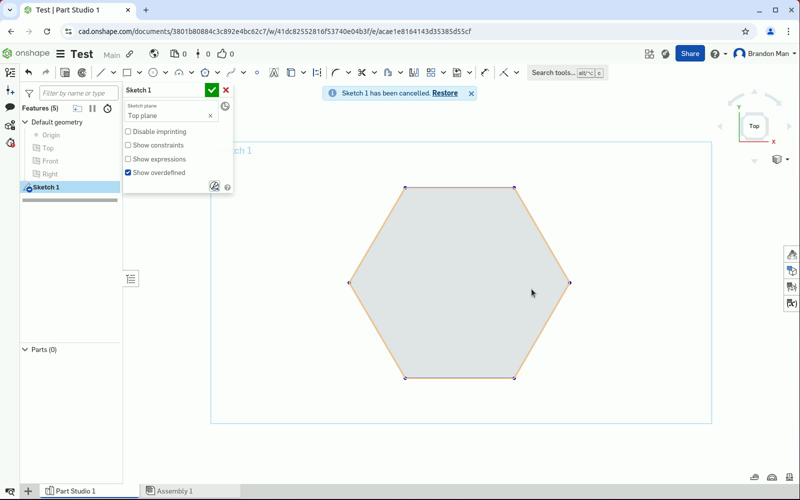
click(531, 288)
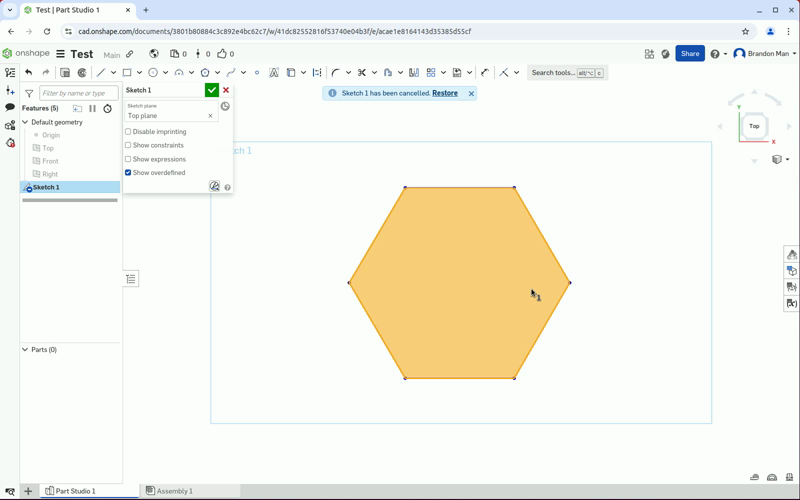
mouse_move(73, 352)
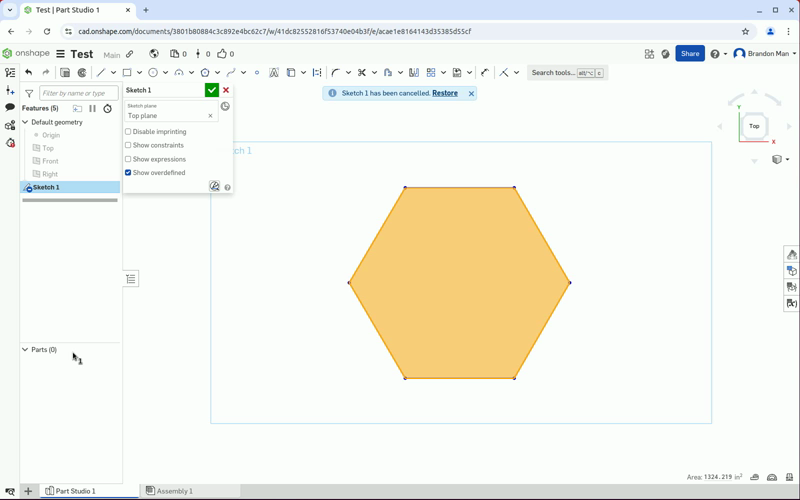
key(shift+y)
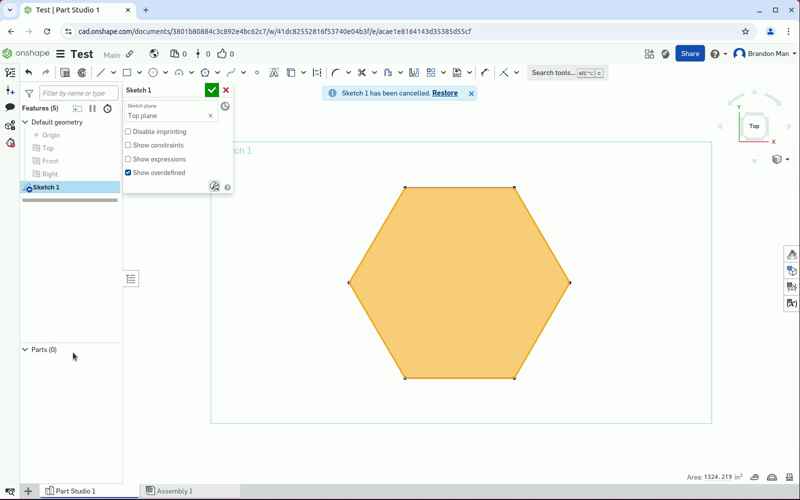
key(shift+e)
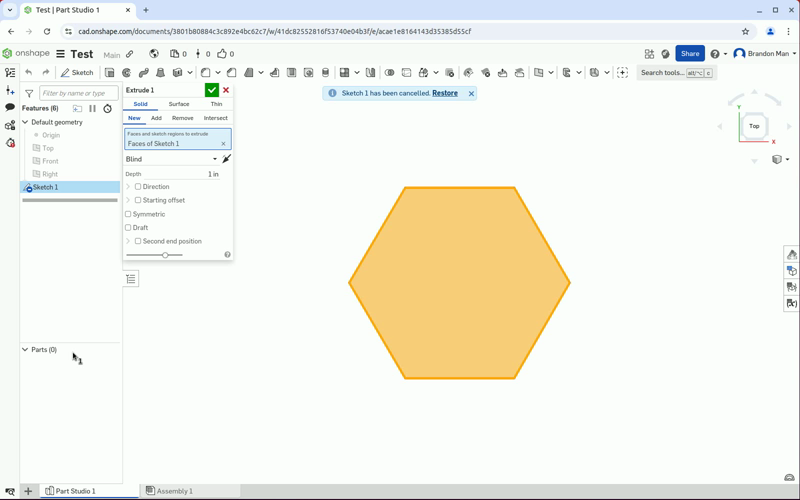
mouse_move(143, 106)
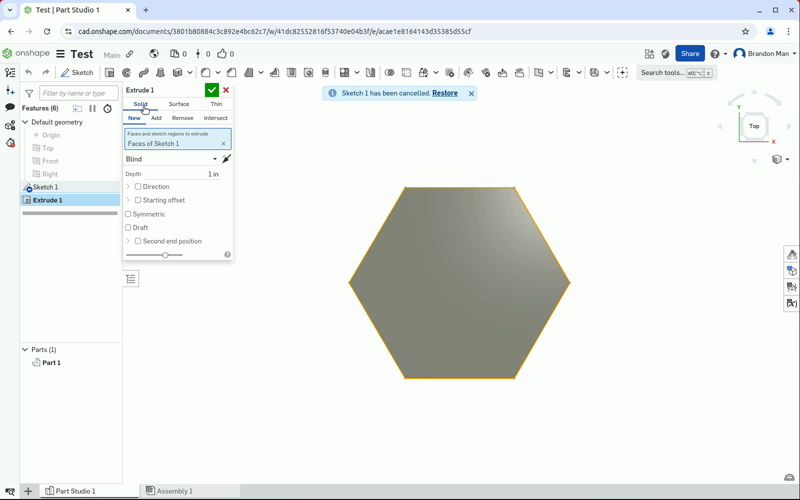
click(143, 106)
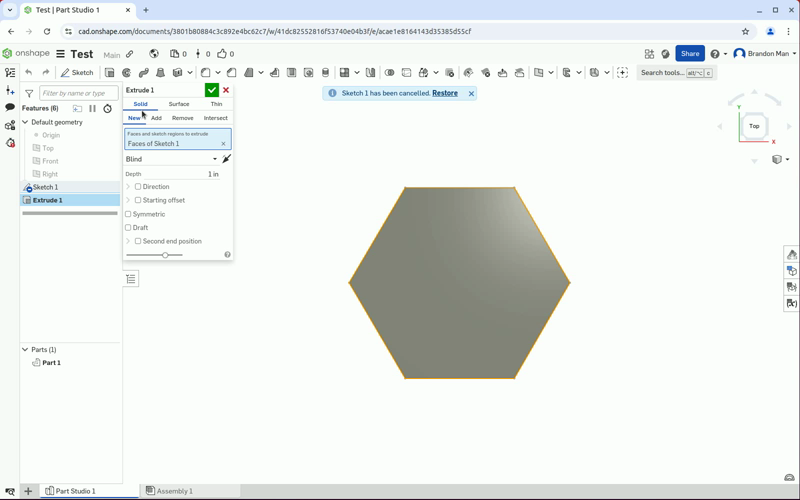
mouse_move(137, 120)
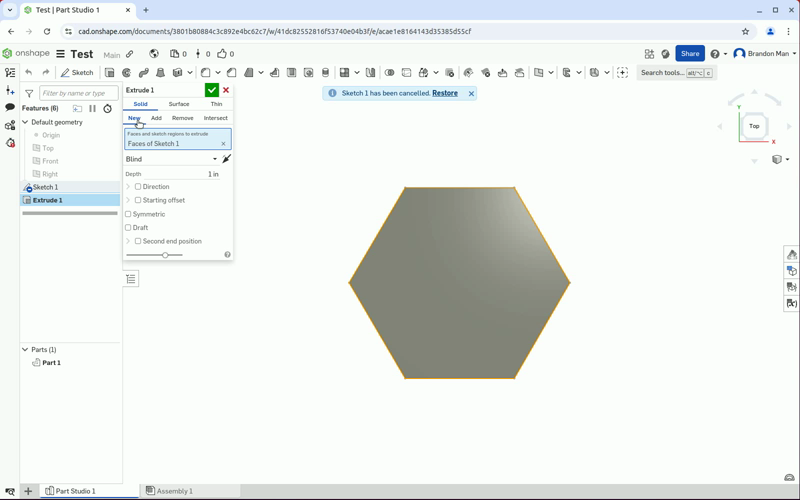
click(137, 120)
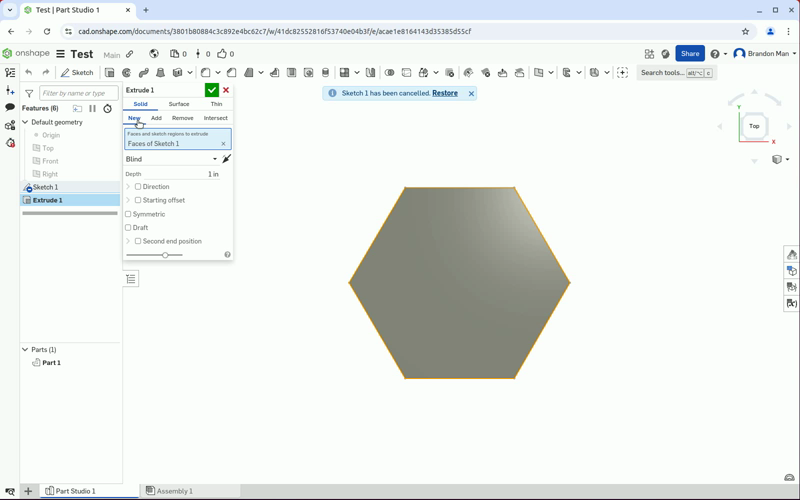
key(tab, 4)
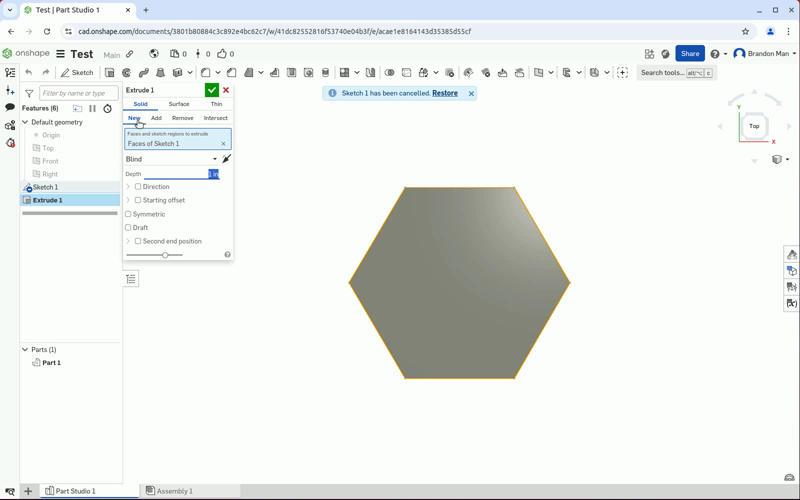
text(15.405)
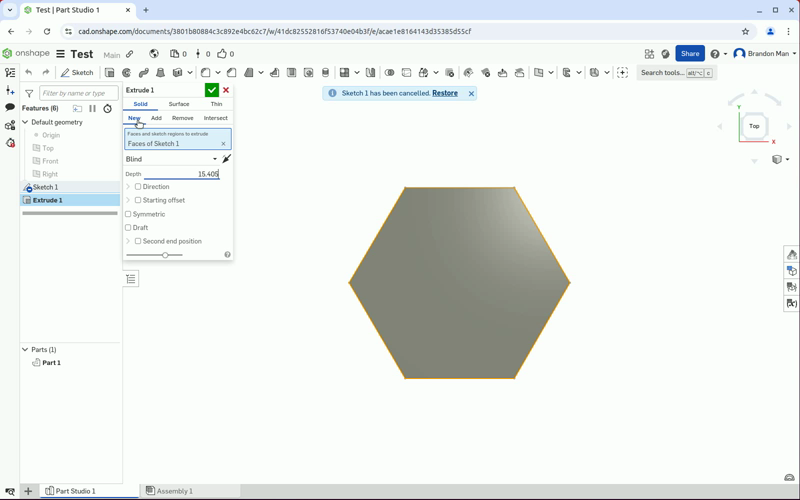
key(enter)
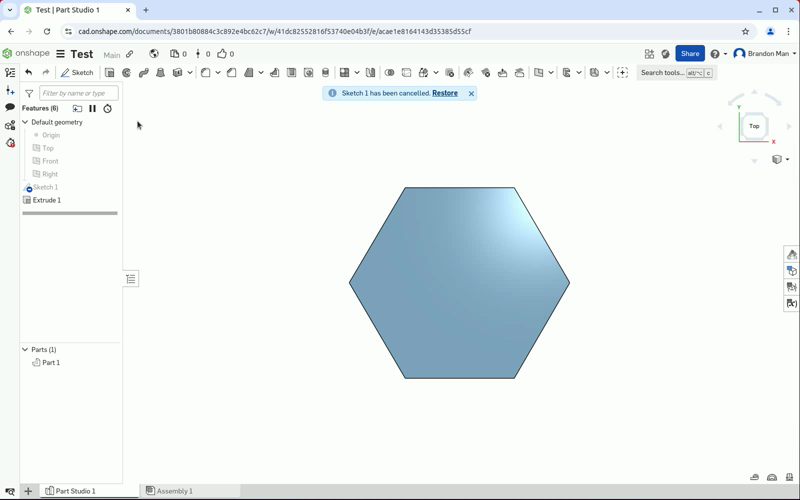
key(shift+h)
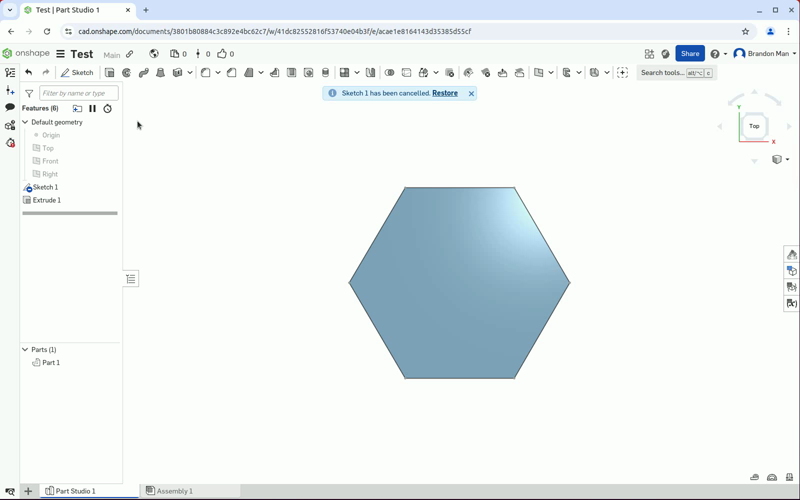
key(shift+h)
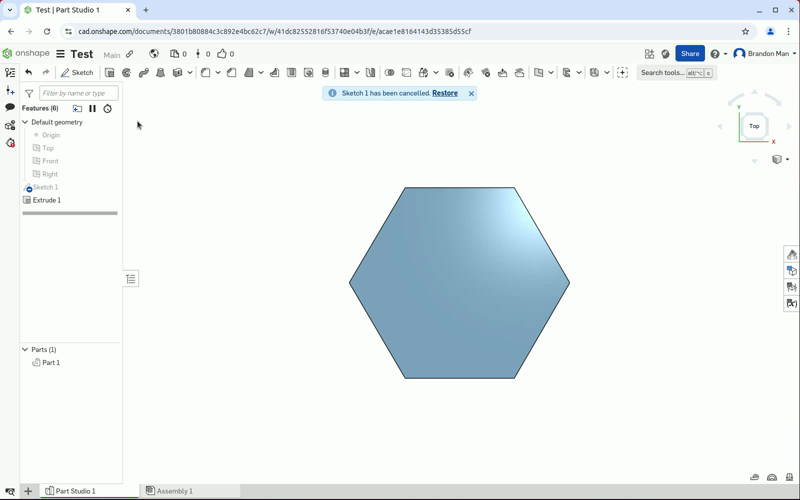
mouse_move(73, 189)
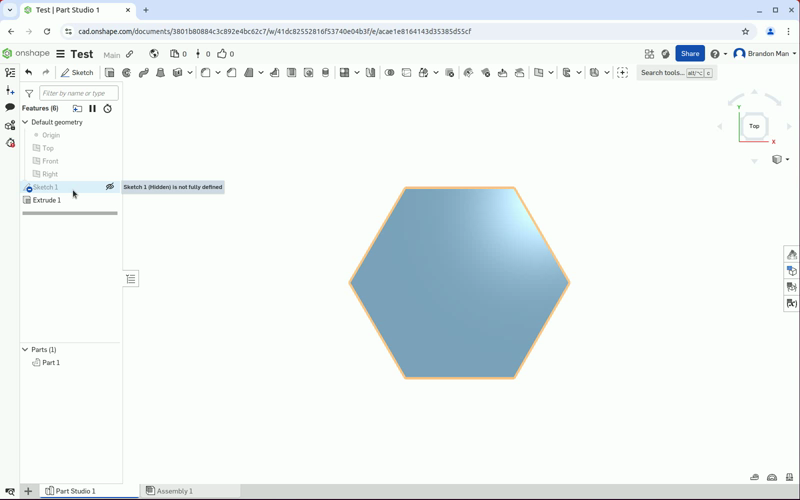
click(73, 189)
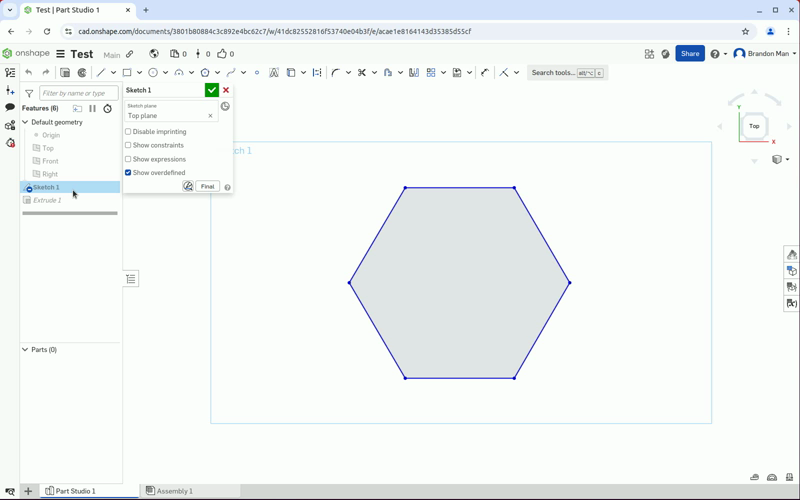
mouse_move(229, 92)
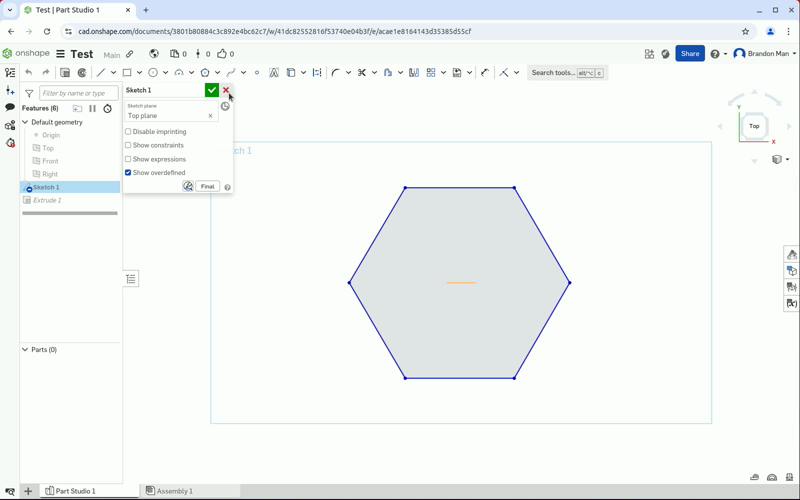
click(229, 92)
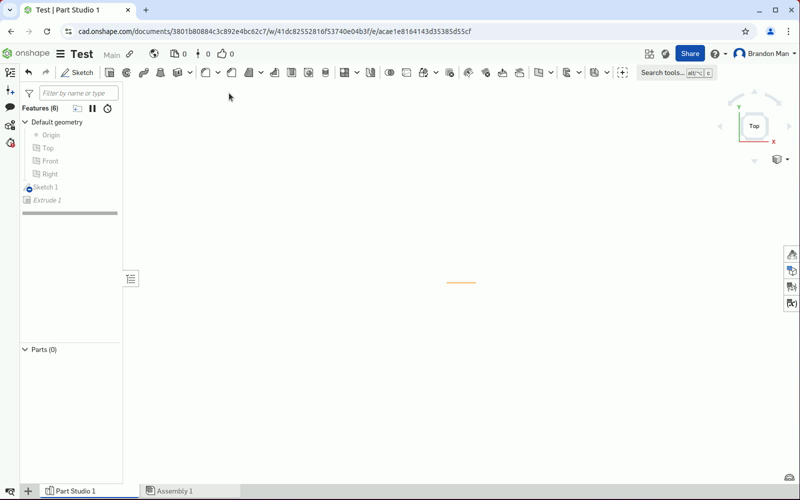
mouse_move(541, 75)
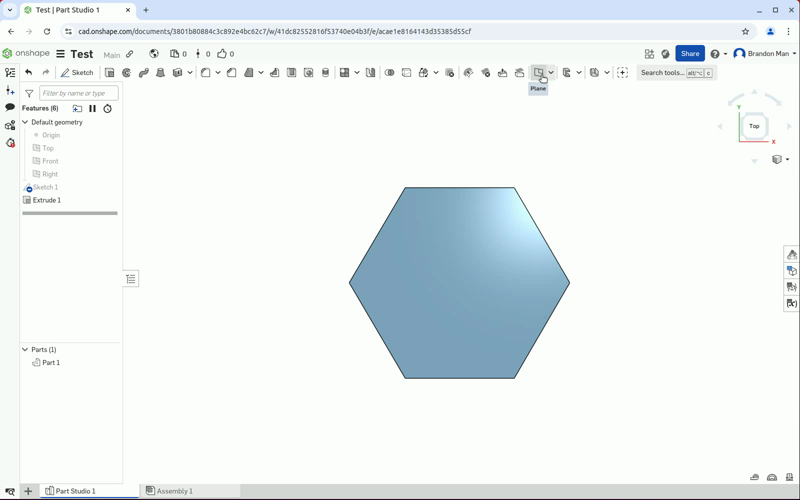
click(541, 75)
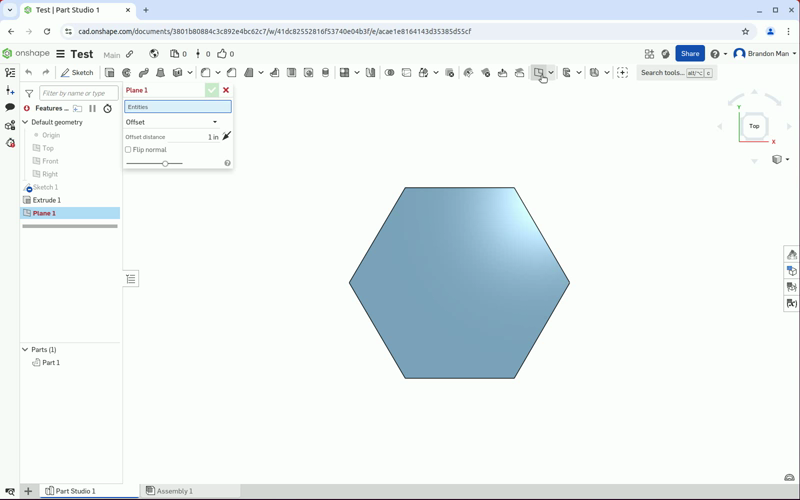
mouse_move(73, 150)
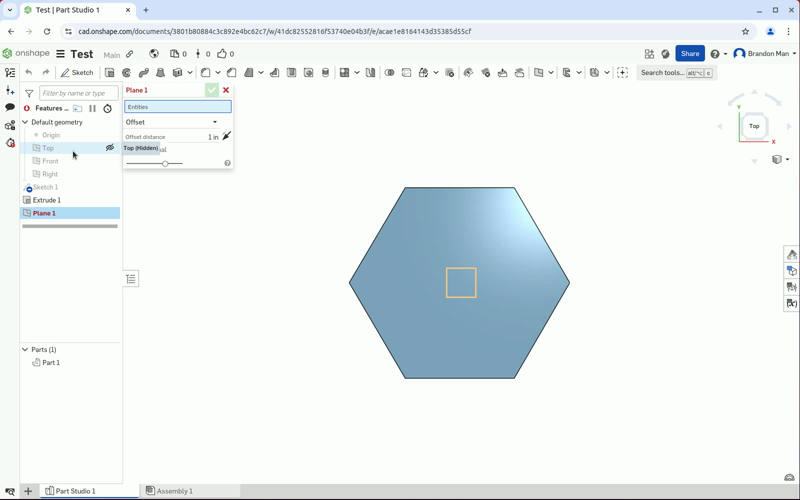
click(73, 150)
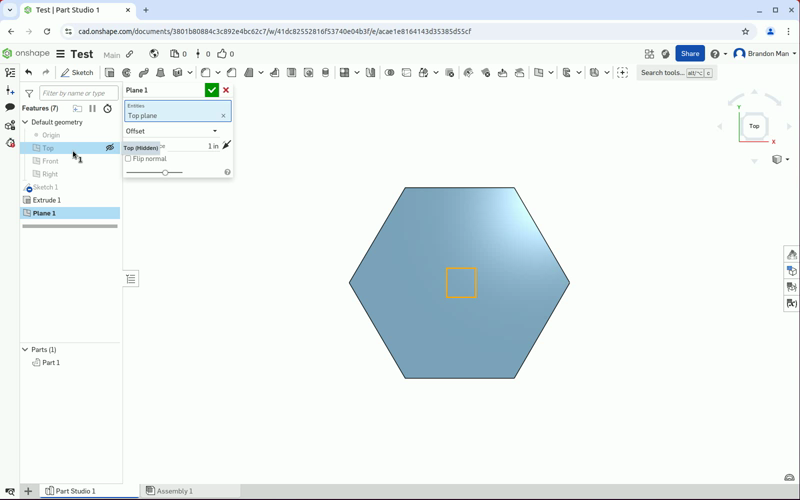
key(tab, 2)
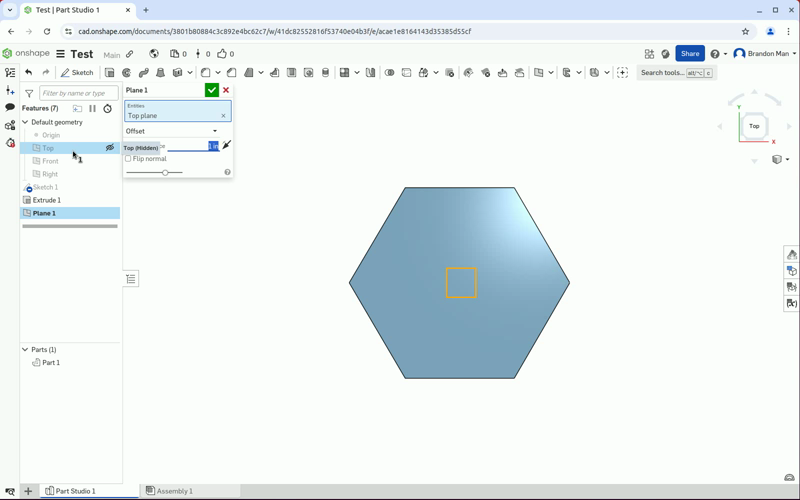
text(15.405)
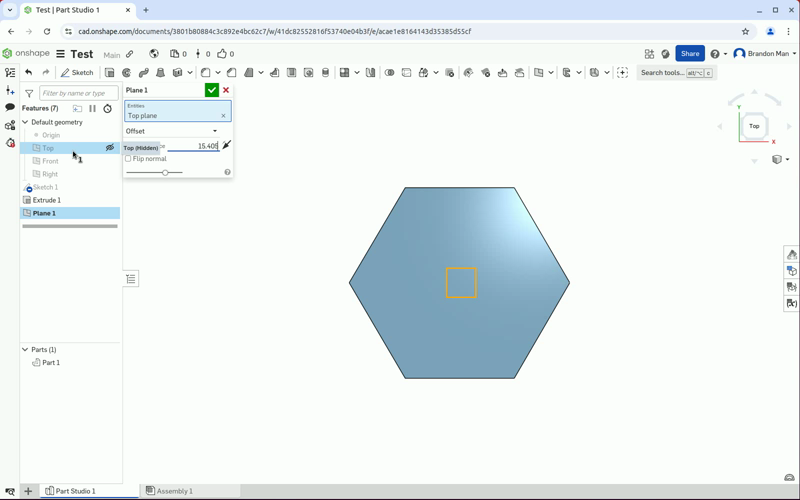
key(enter, 2)
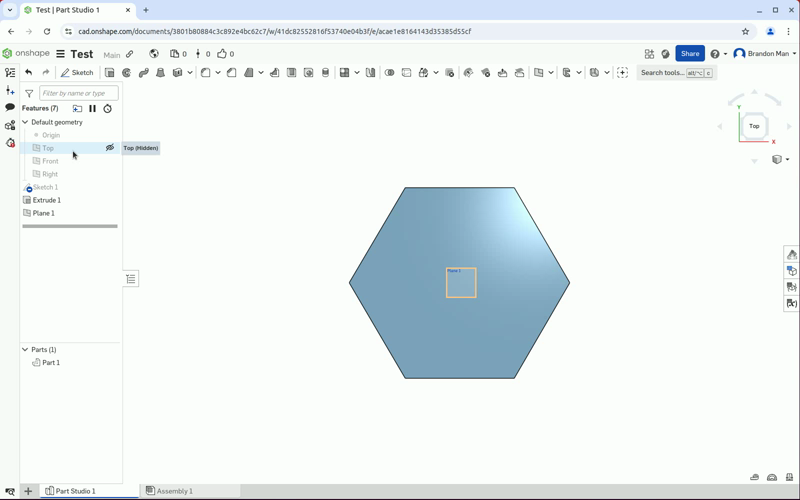
key(shift+s)
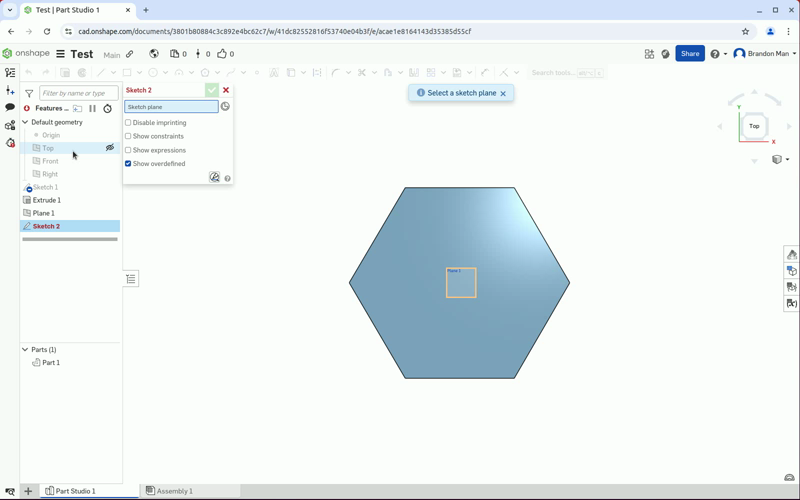
mouse_move(73, 215)
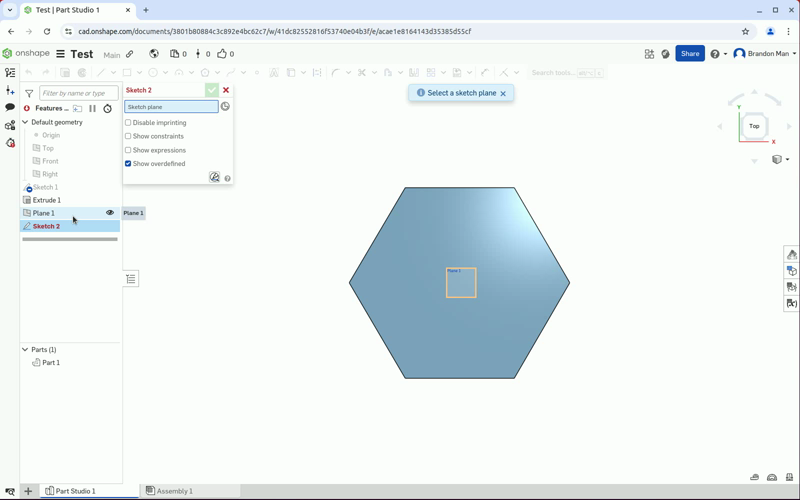
click(73, 215)
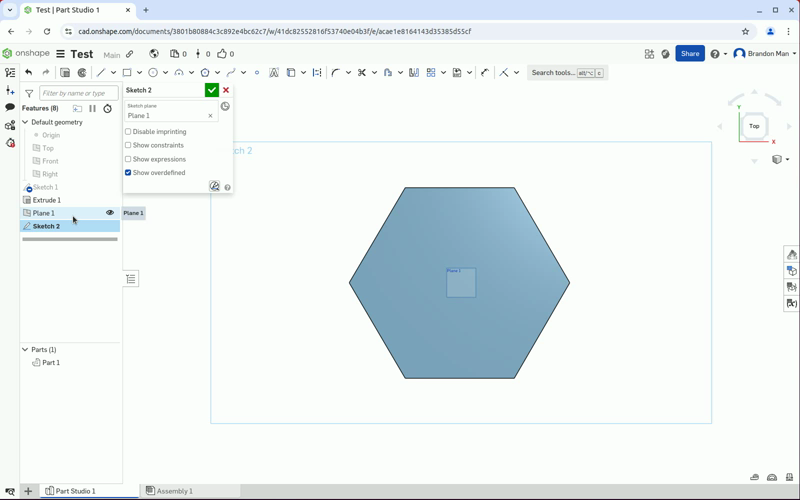
mouse_move(73, 352)
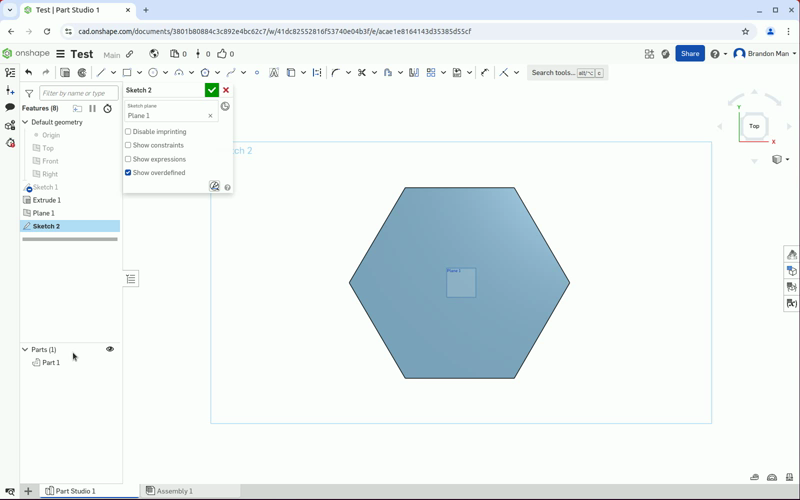
key(y)
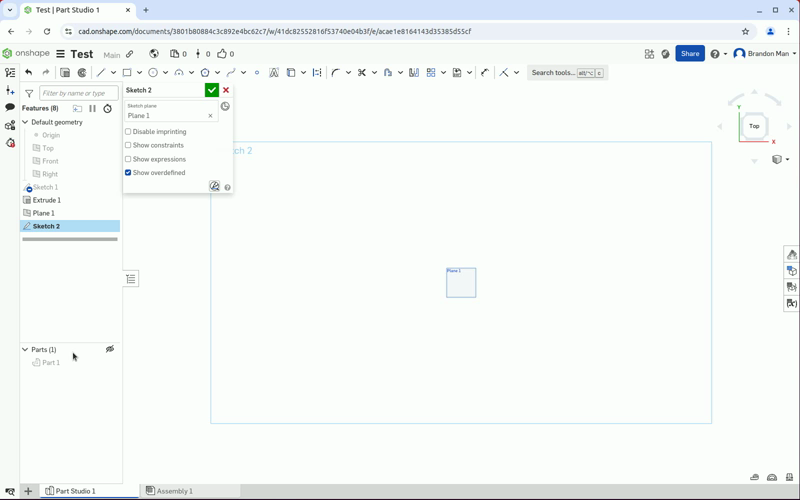
key(c)
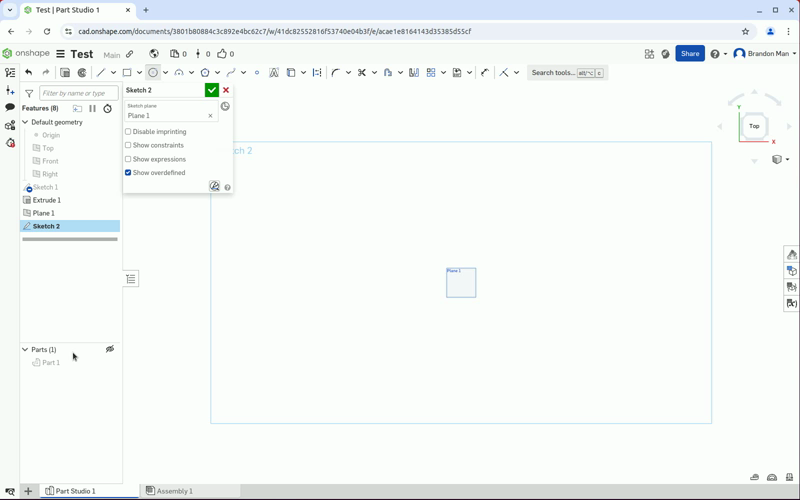
key_down(shift)
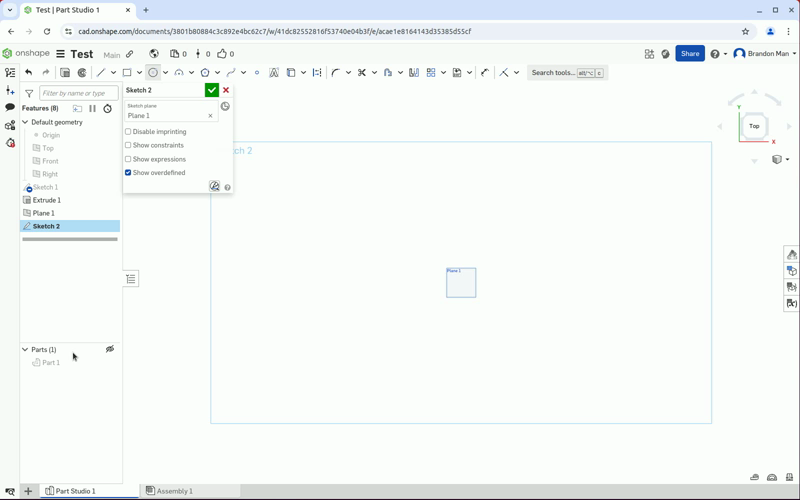
mouse_move(461, 282)
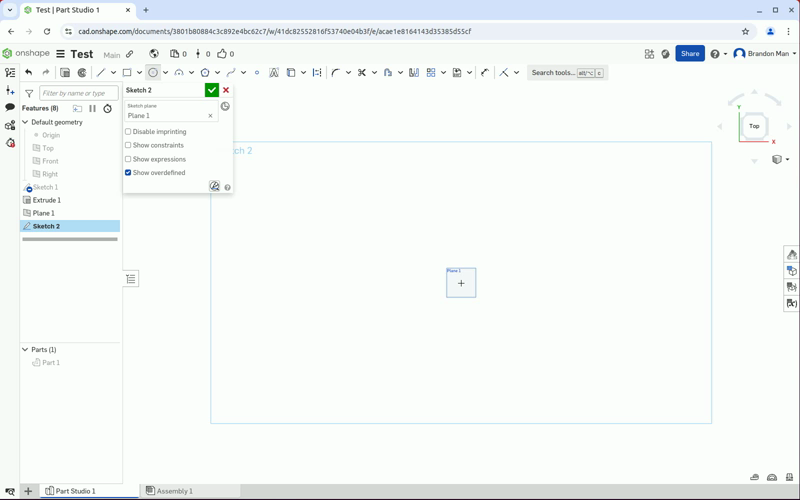
click(461, 282)
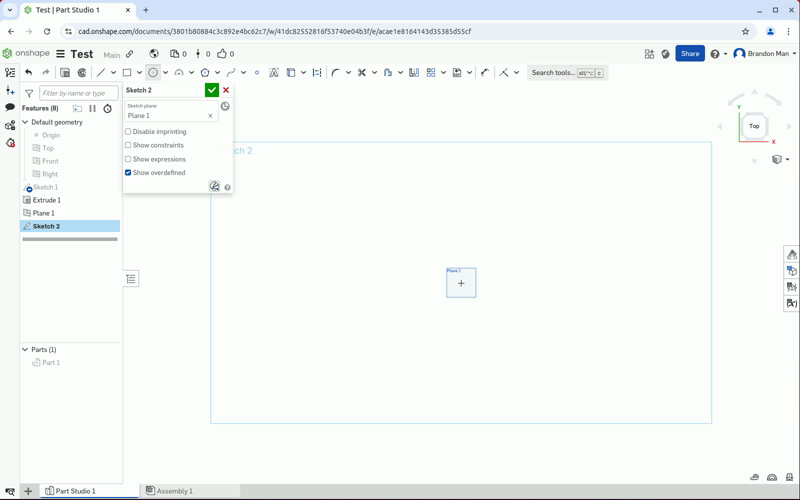
key_up(shift)
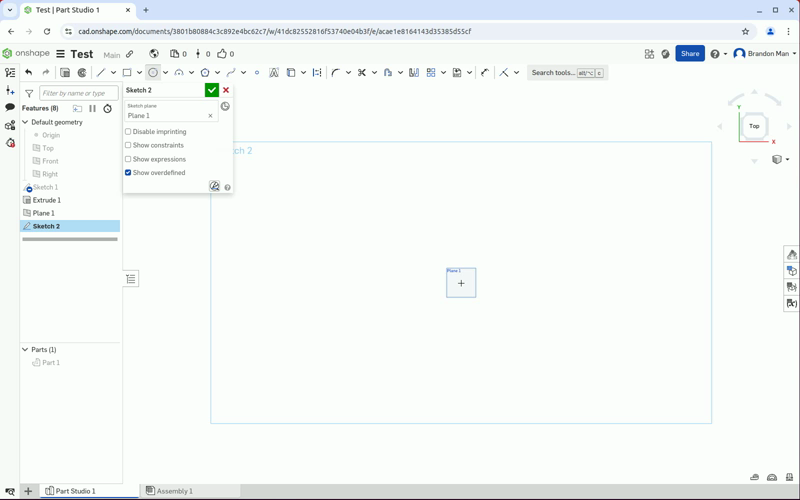
mouse_move(552, 282)
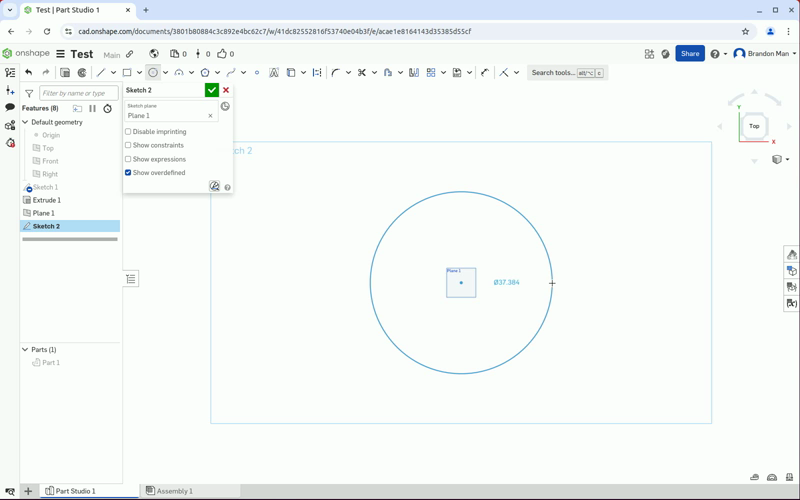
click(552, 282)
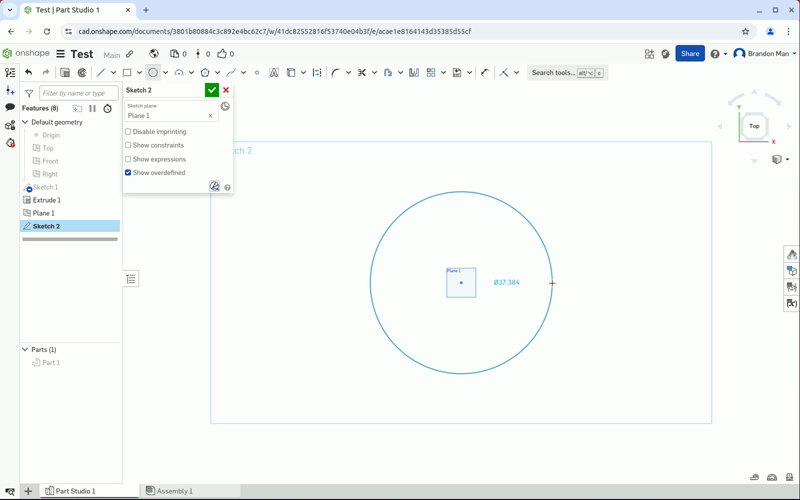
key(esc)
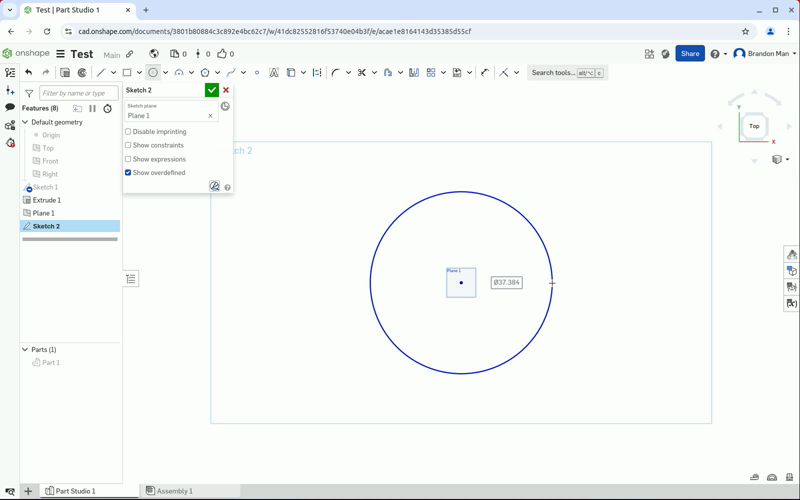
mouse_move(442, 212)
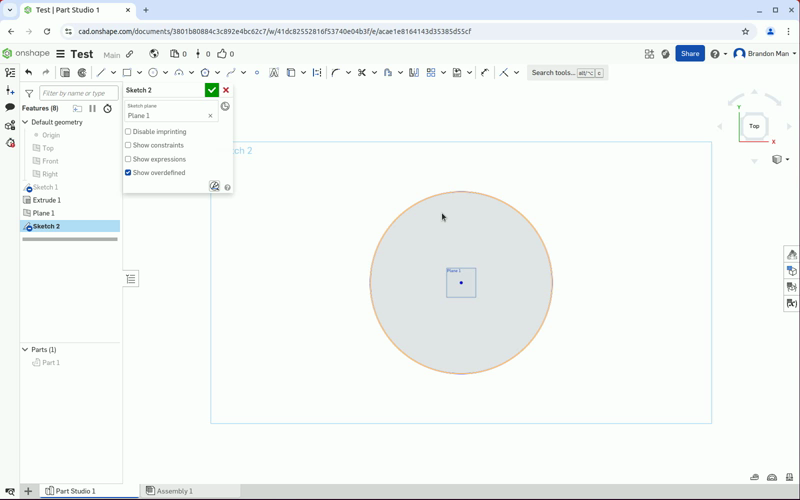
click(442, 212)
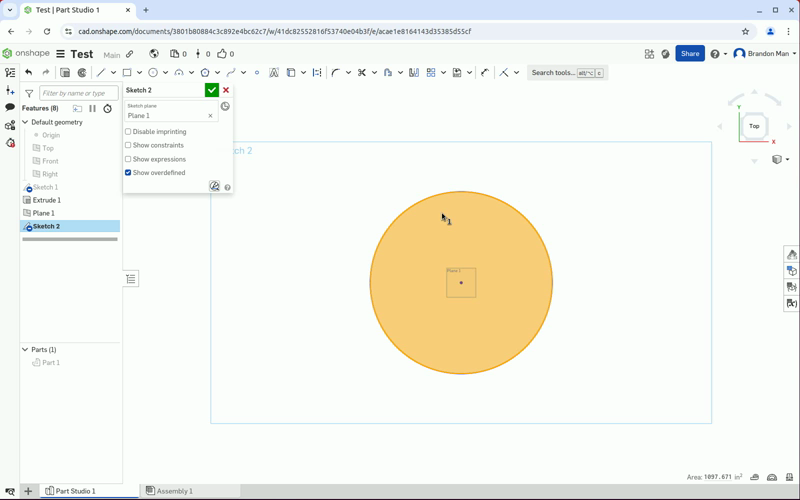
mouse_move(73, 352)
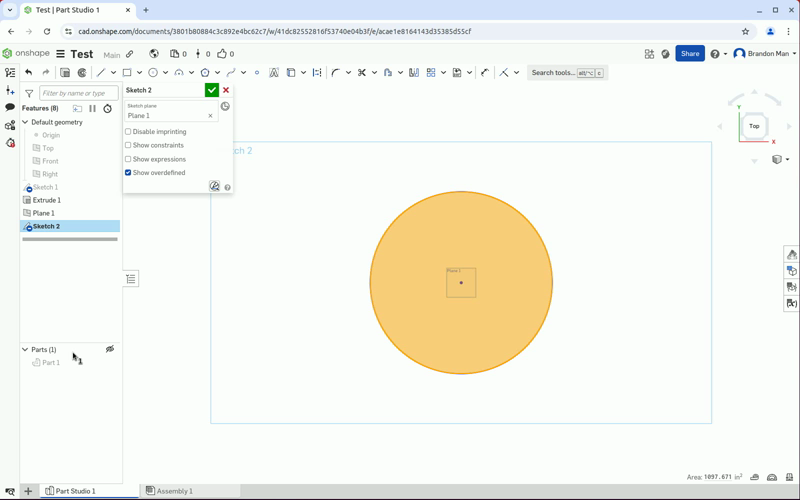
key(shift+y)
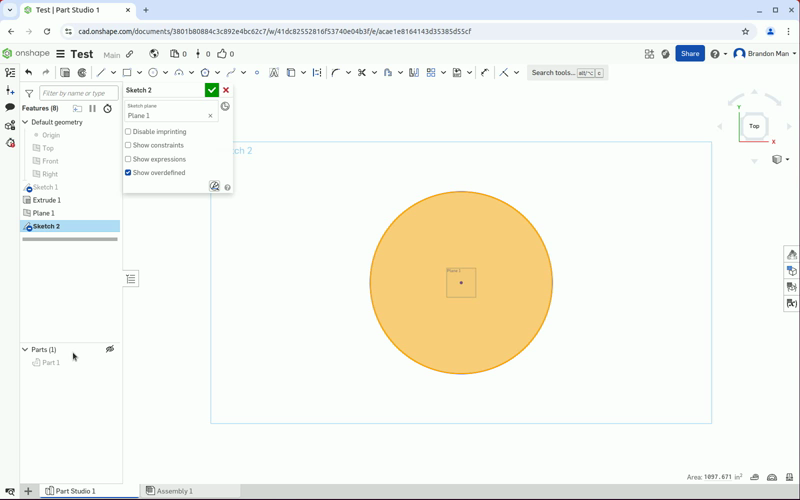
key(shift+e)
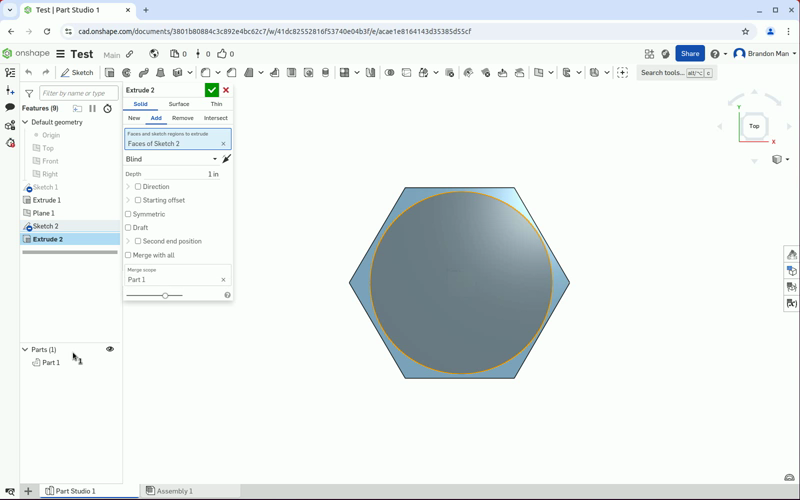
mouse_move(143, 106)
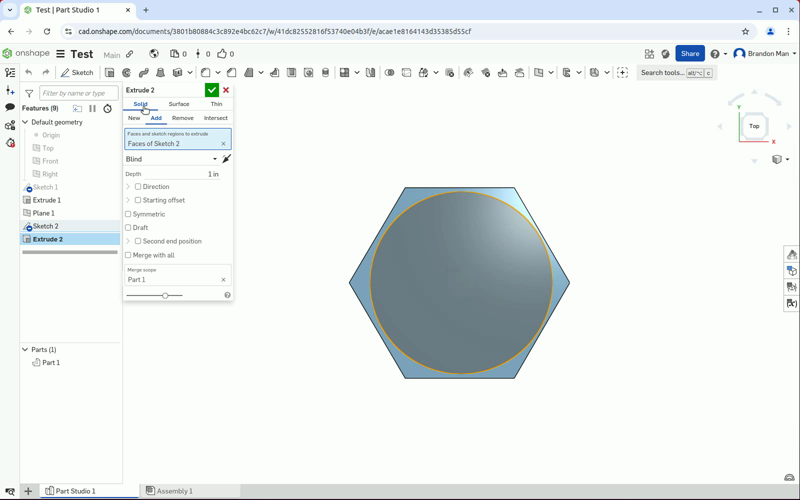
click(143, 106)
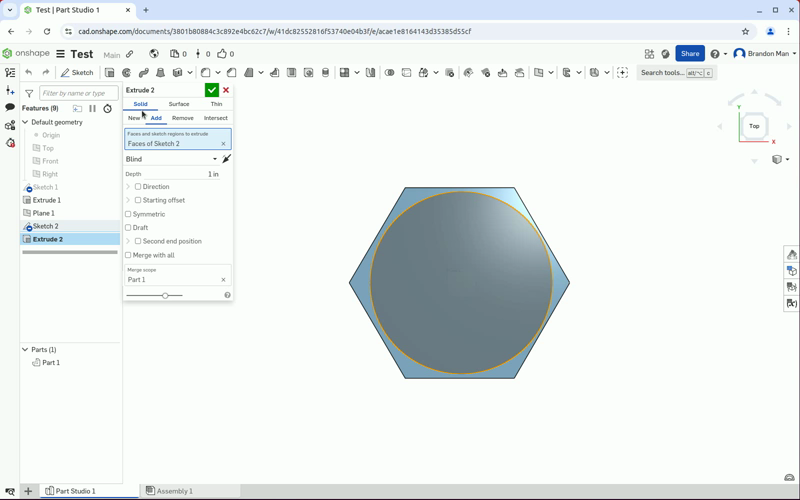
mouse_move(137, 120)
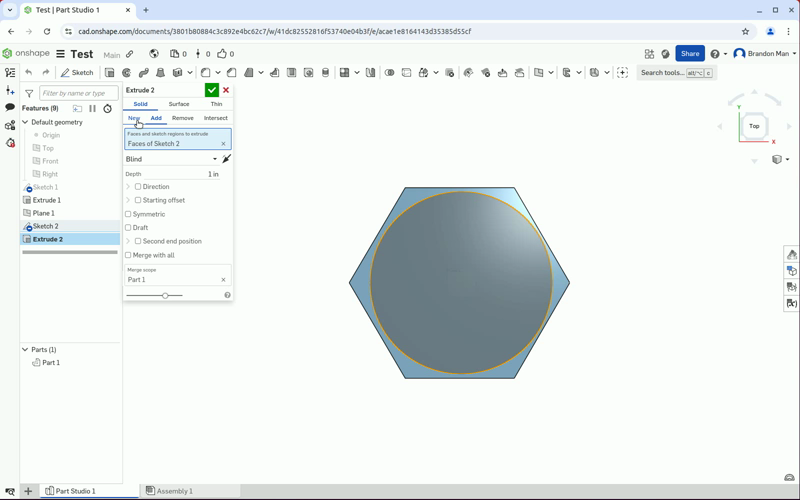
click(137, 120)
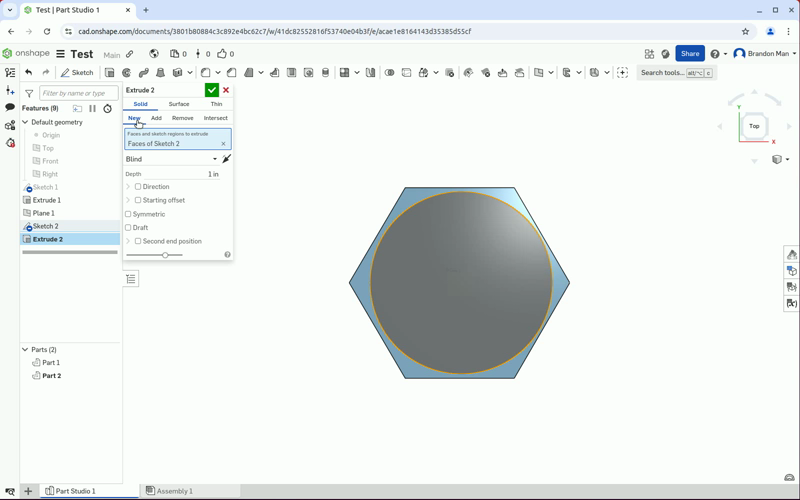
key(tab, 4)
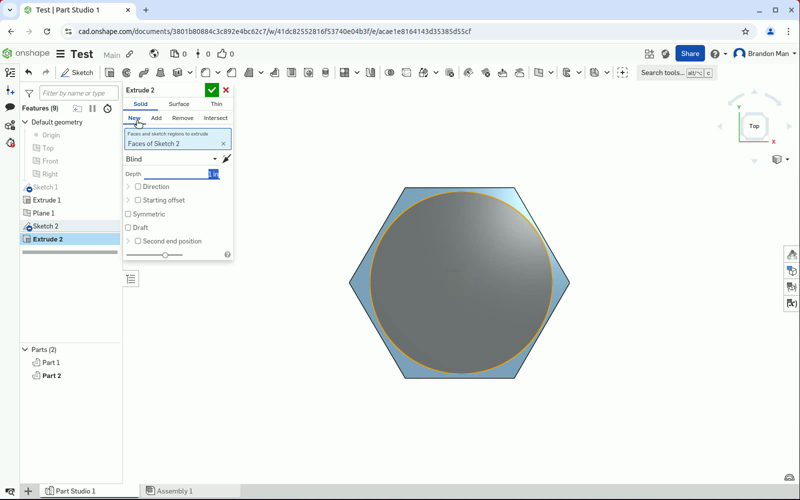
text(7.703)
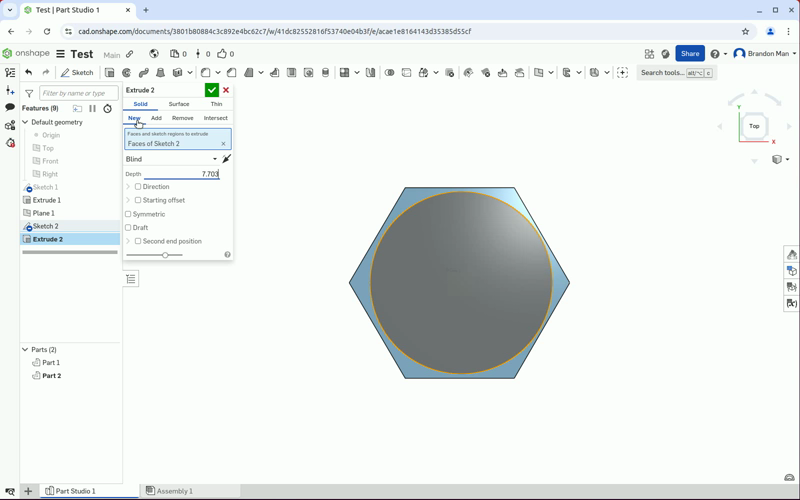
key(enter)
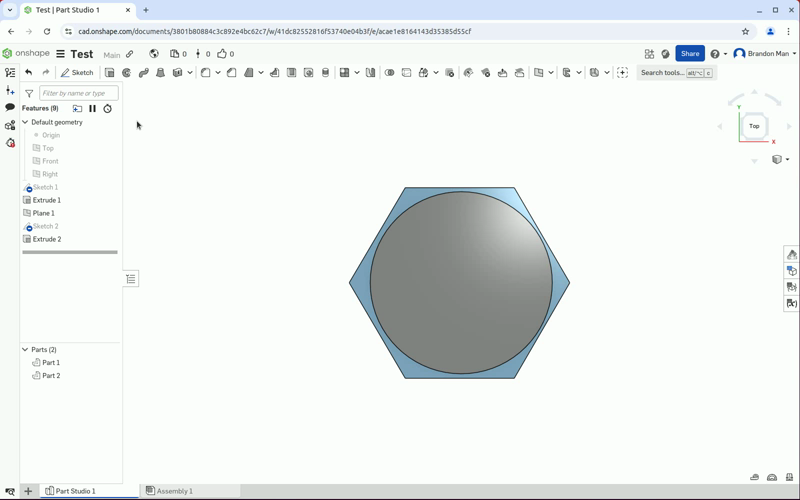
key(shift+h)
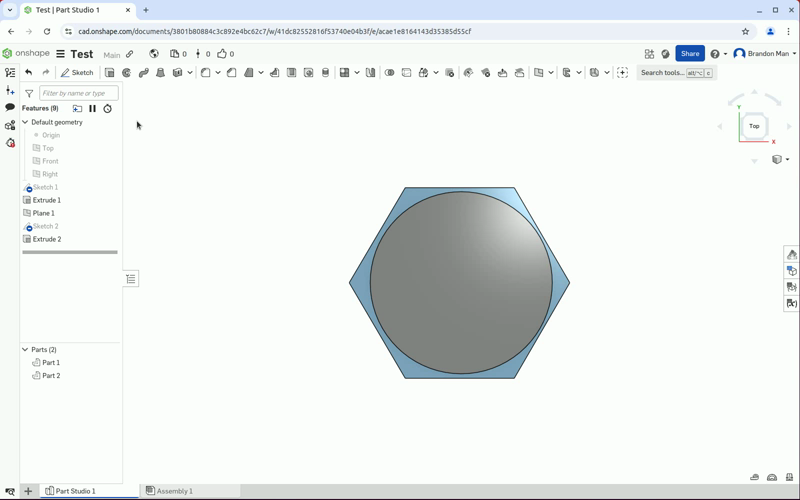
key(shift+h)
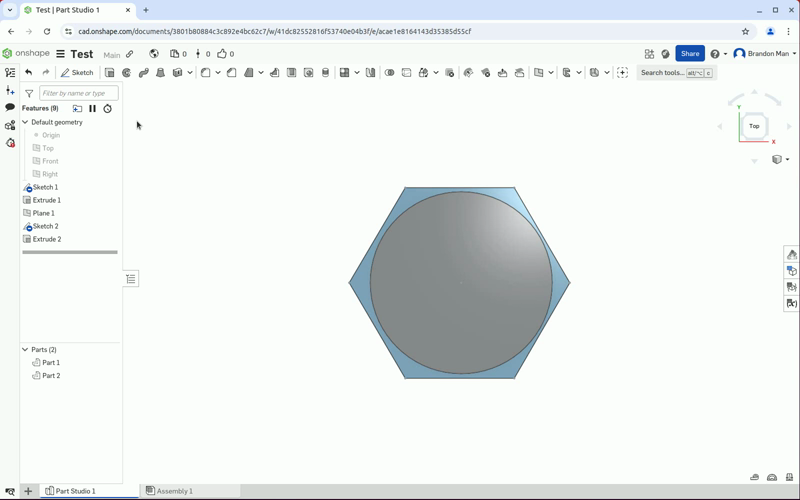
key(shift+7)
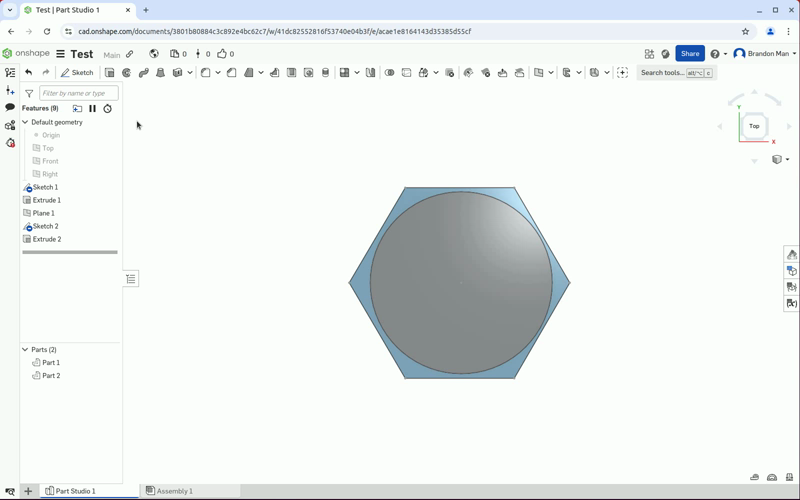
key(up, 3)
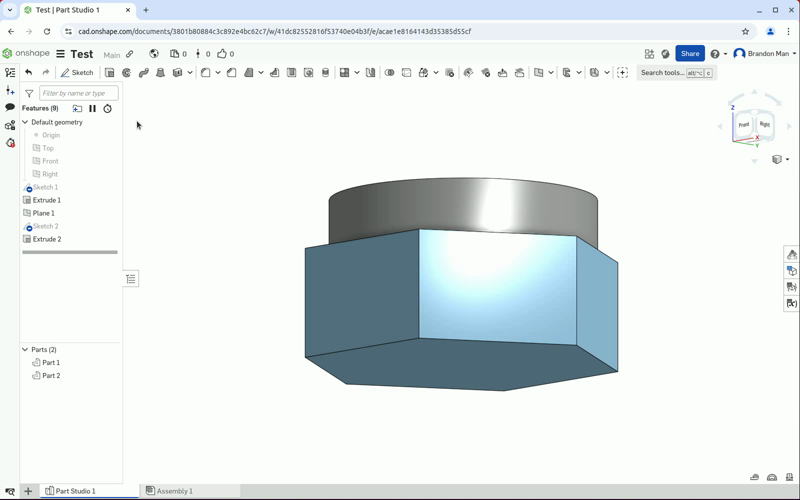
key(left, 3)
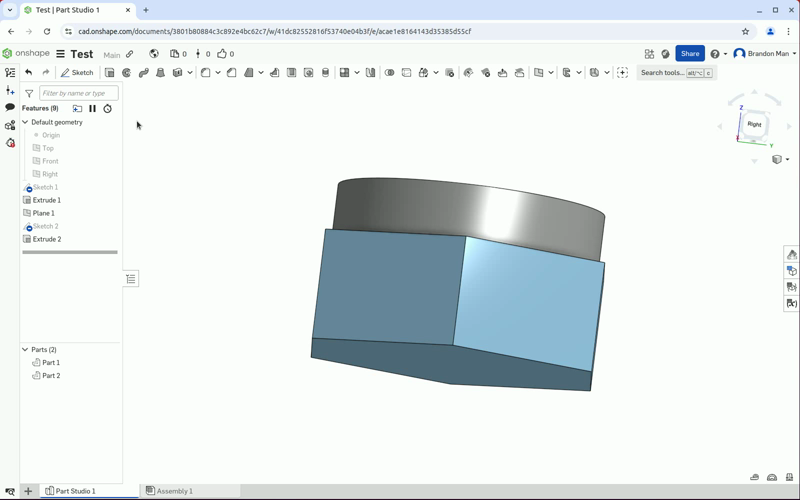
key(right, 3)
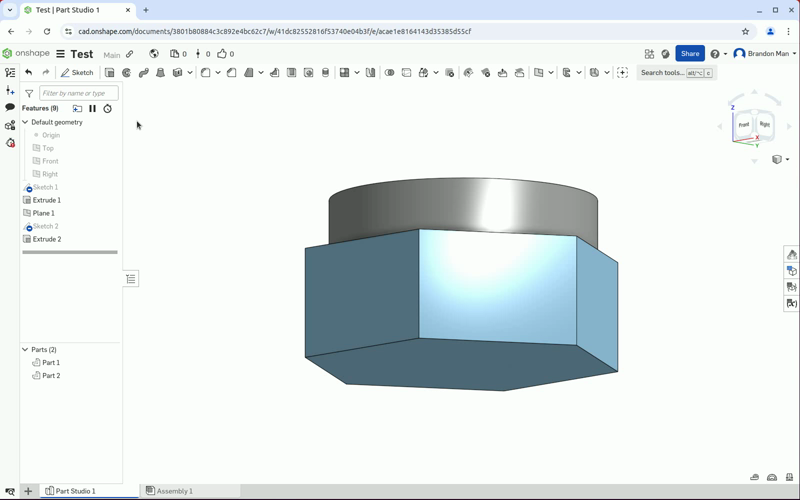
key(down, 3)
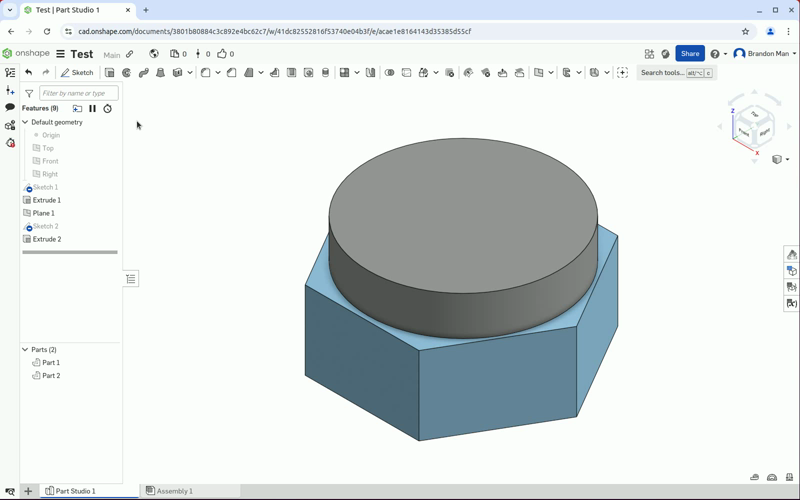
mouse_move(73, 189)
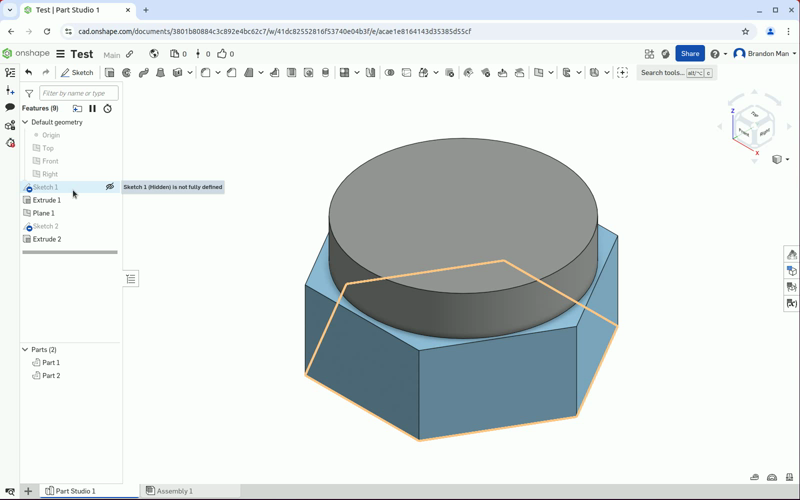
click(73, 189)